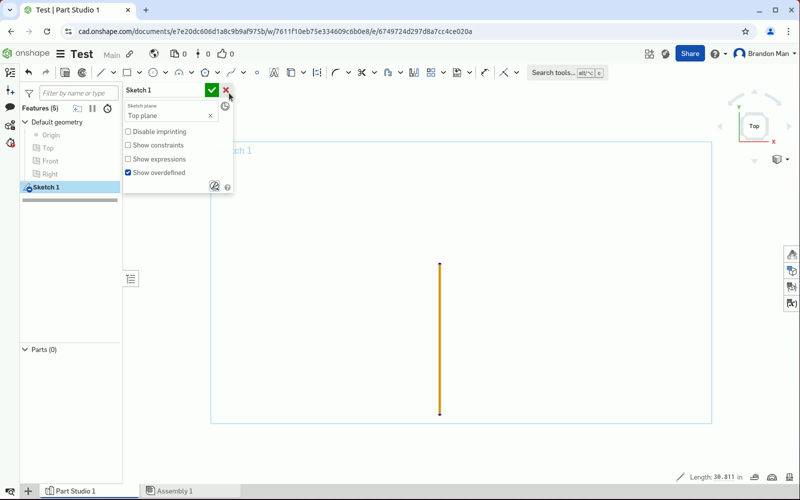
key(shift+h)
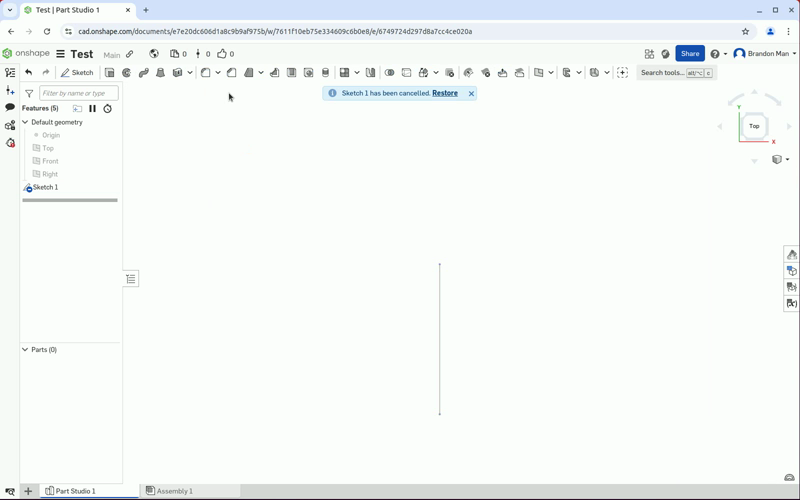
key(shift+s)
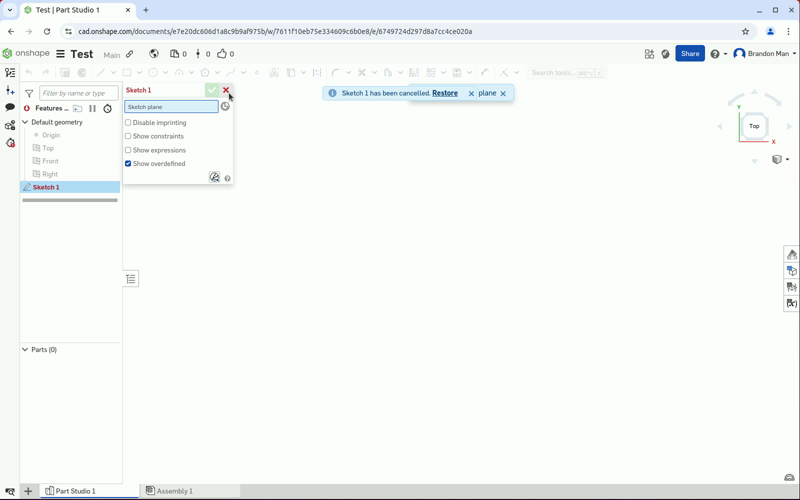
mouse_move(73, 150)
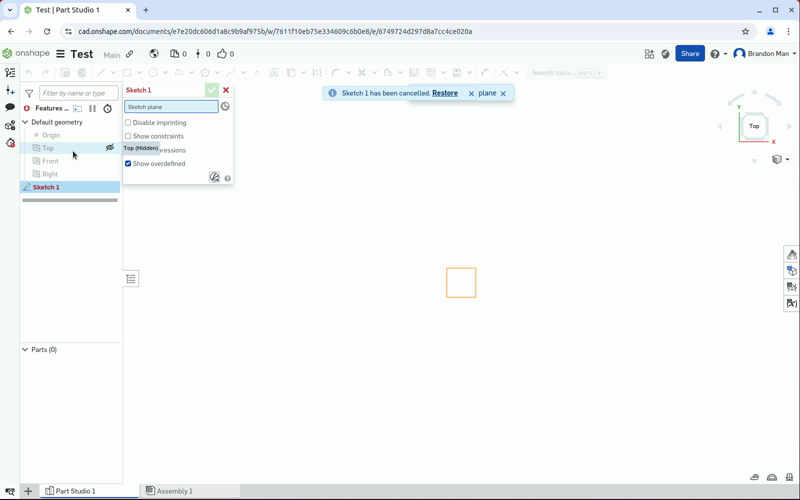
click(73, 150)
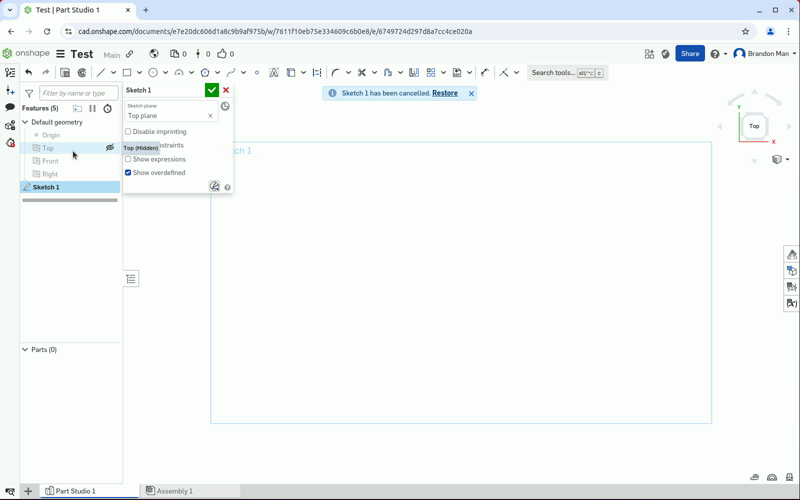
mouse_move(73, 352)
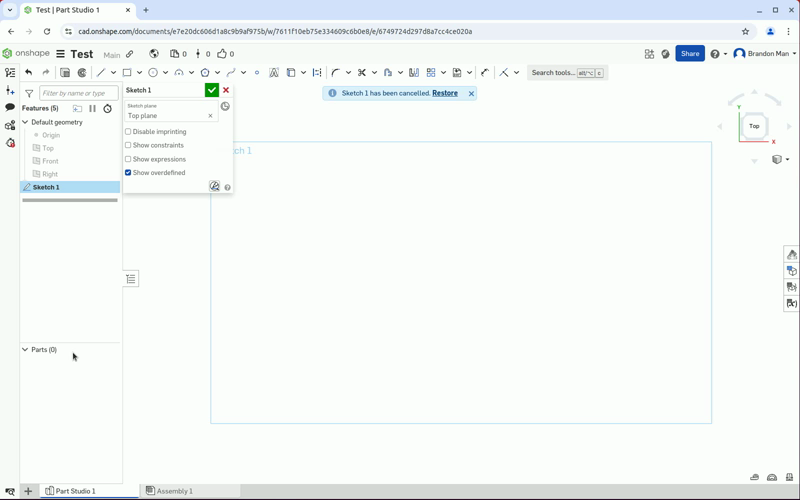
key(y)
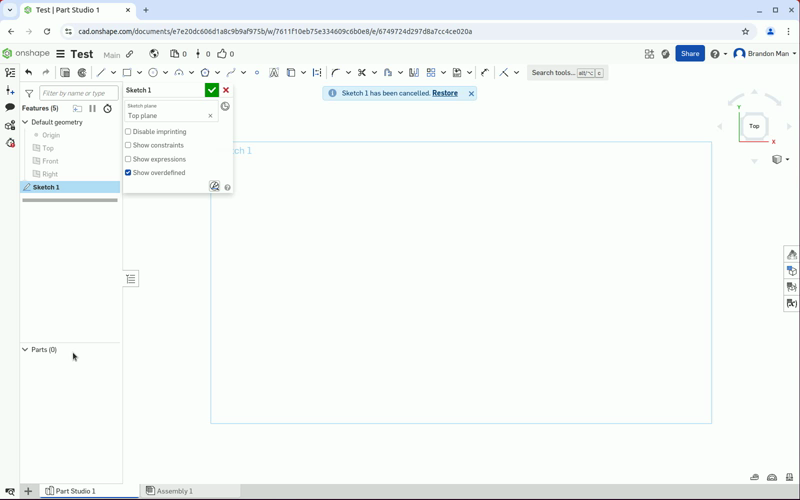
key(c)
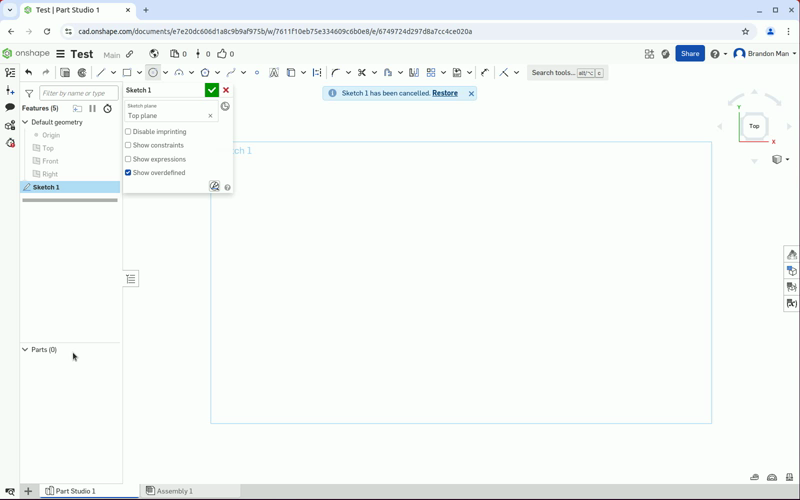
key_down(shift)
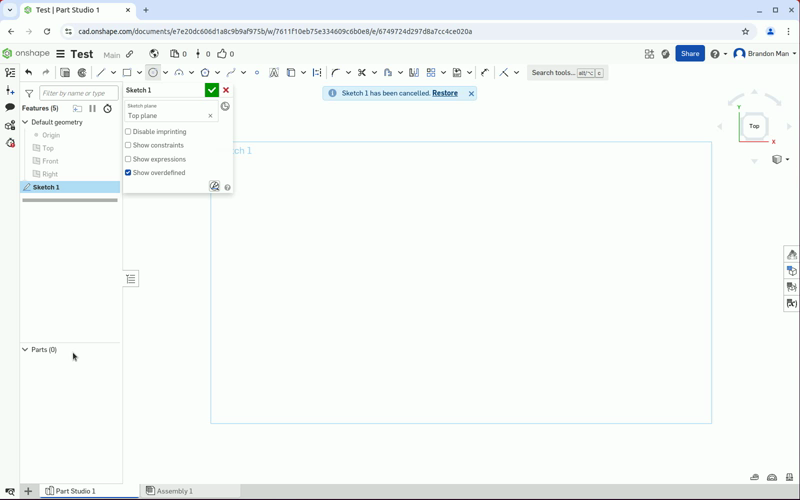
mouse_move(419, 282)
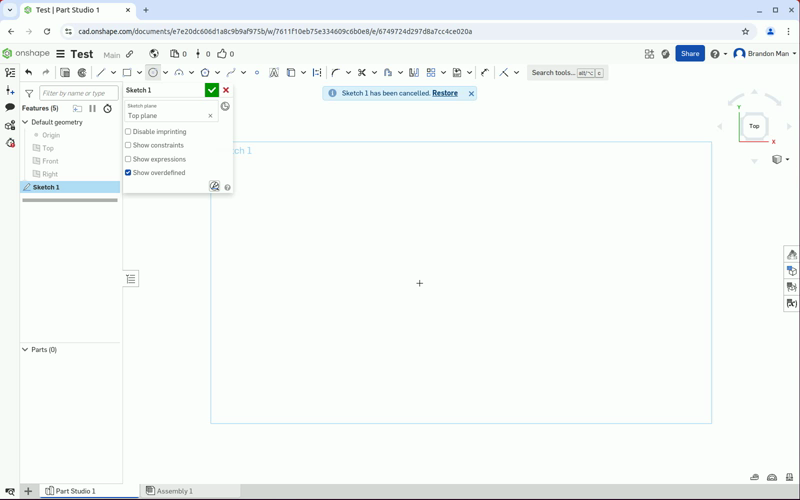
click(419, 282)
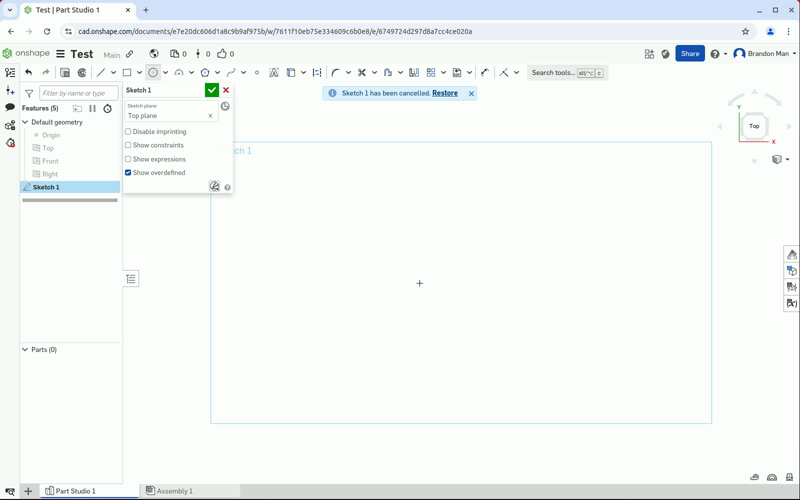
key_up(shift)
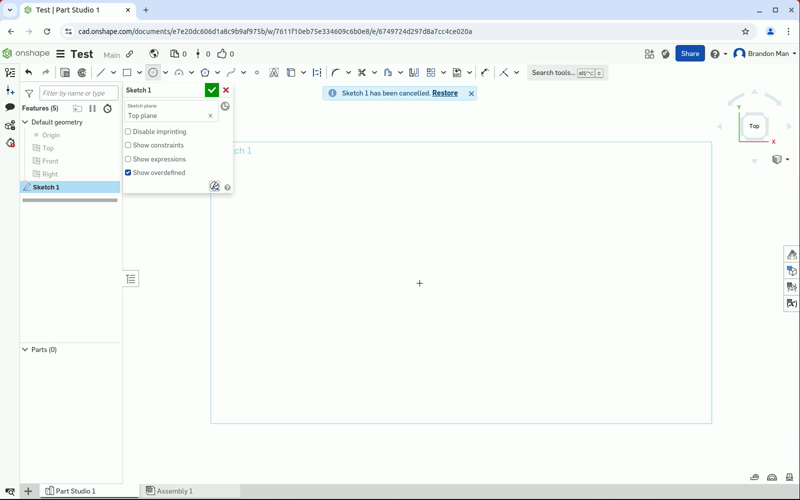
mouse_move(428, 282)
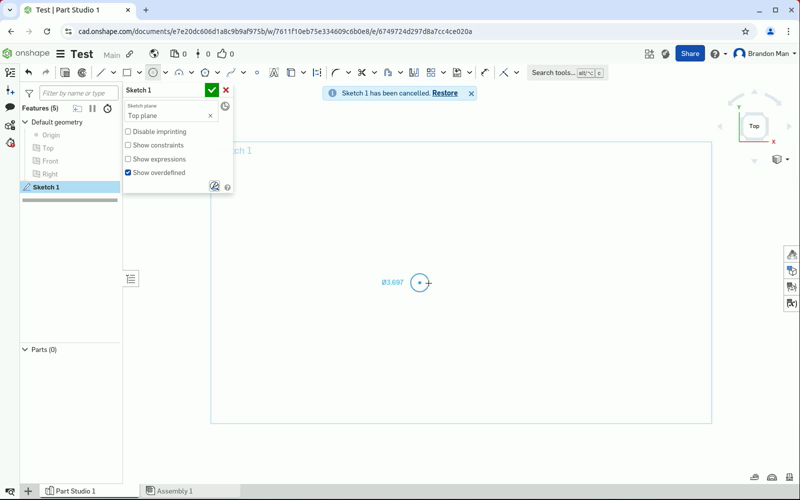
click(428, 282)
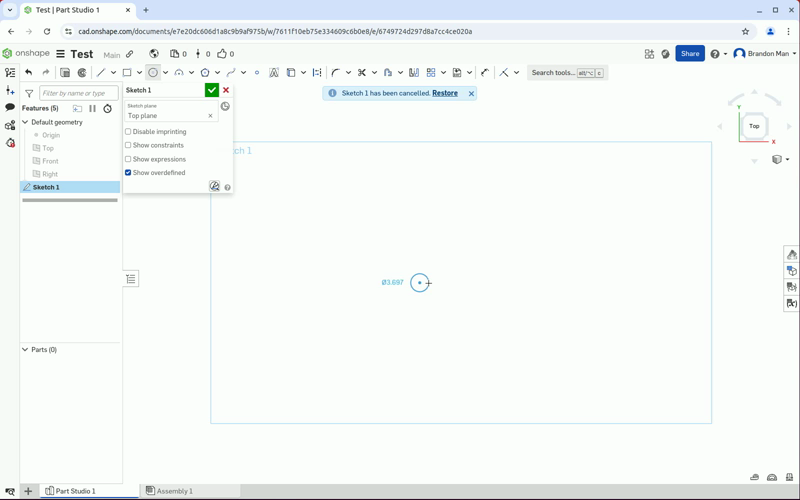
key(esc)
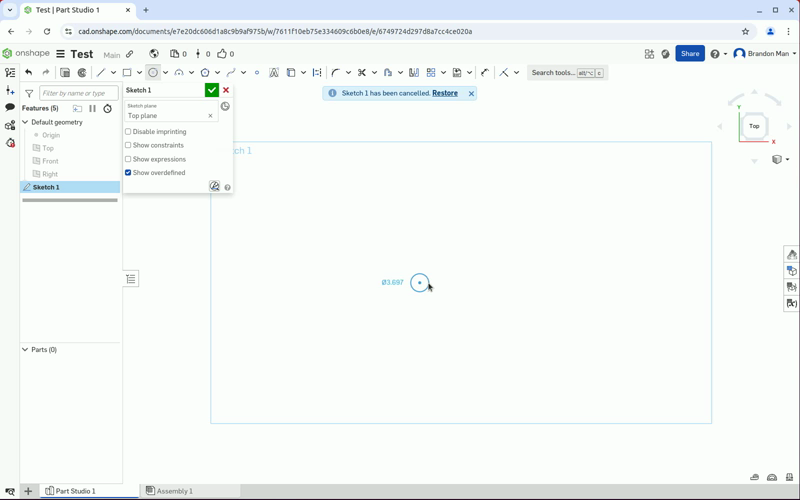
mouse_move(416, 278)
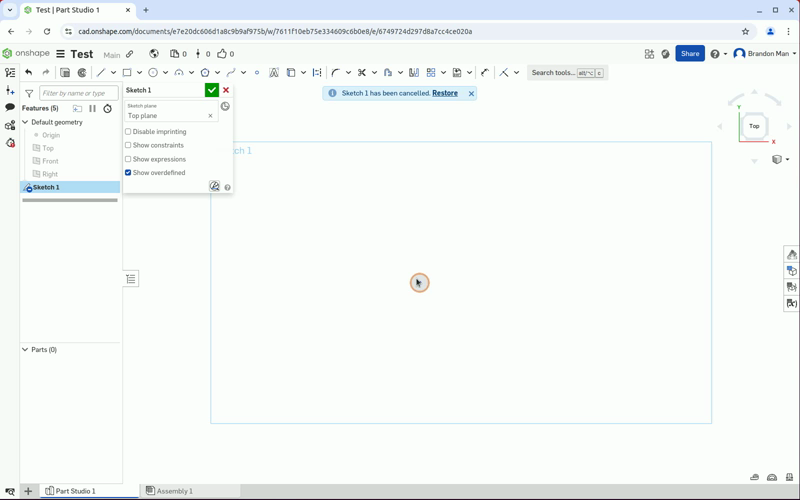
scroll(6)
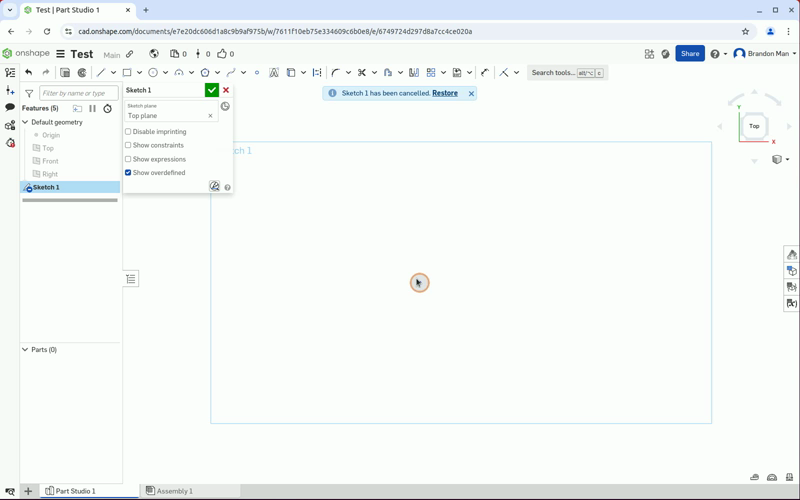
scroll(6)
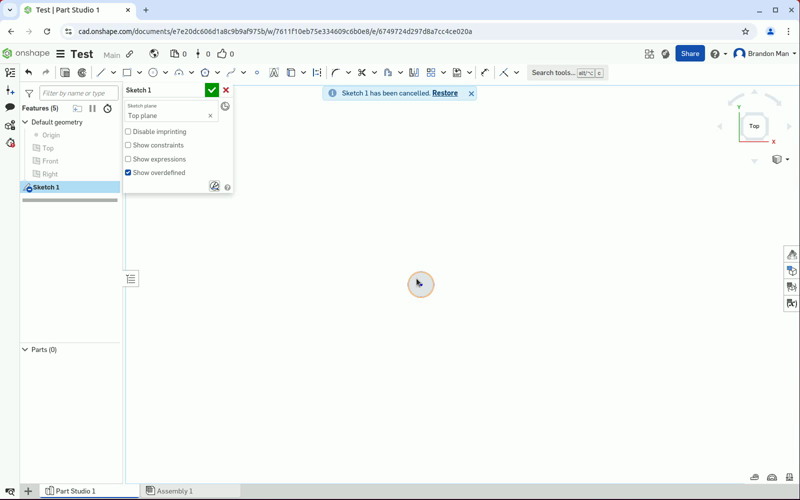
scroll(6)
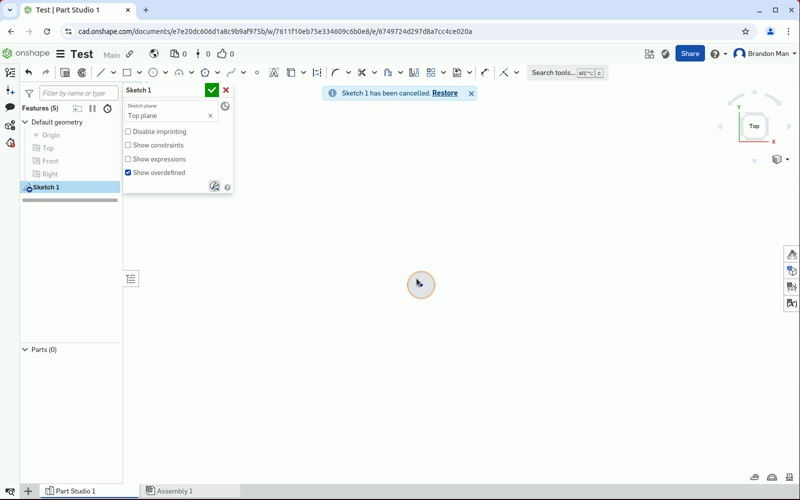
scroll(6)
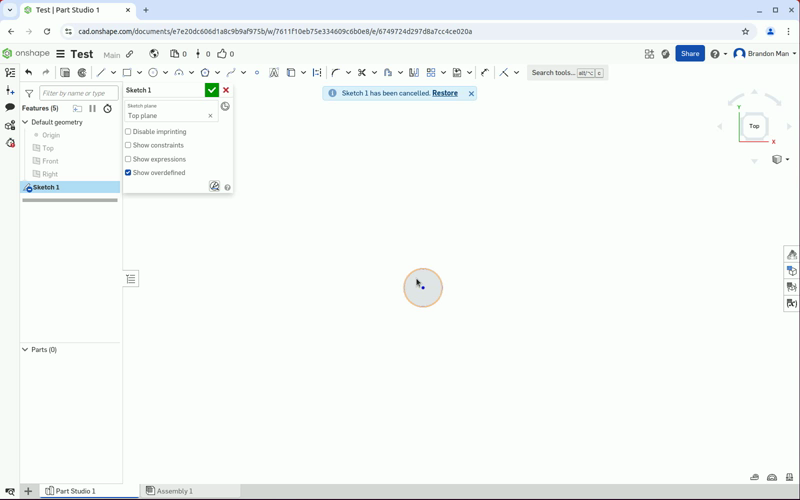
scroll(6)
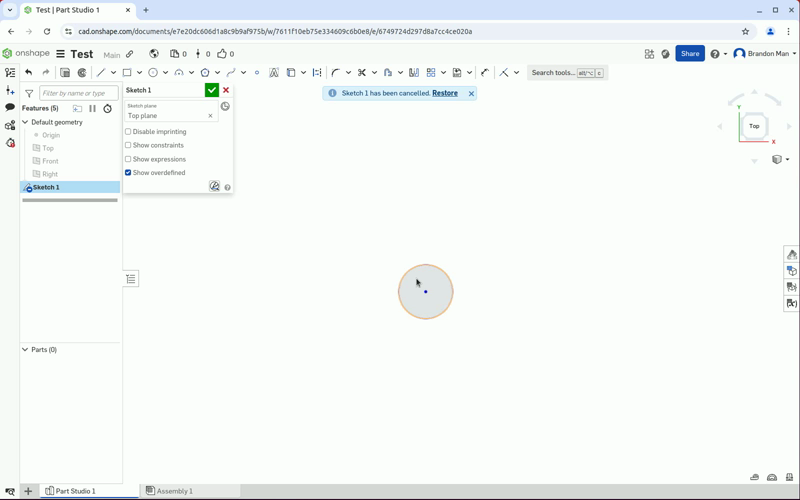
scroll(6)
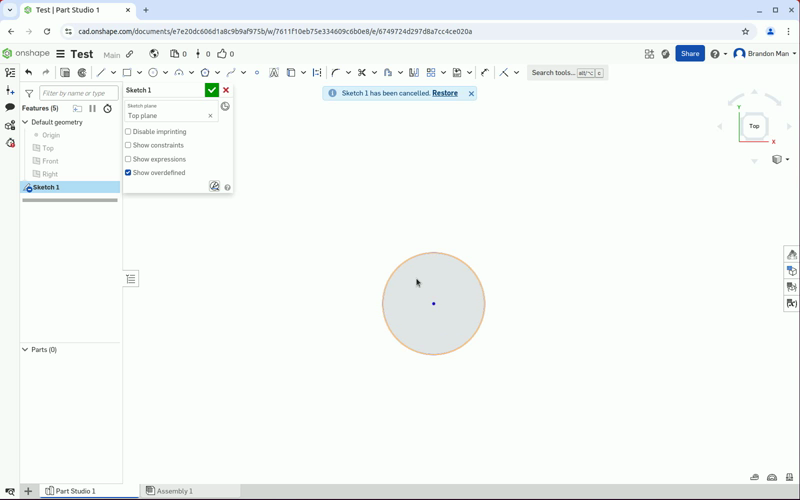
scroll(6)
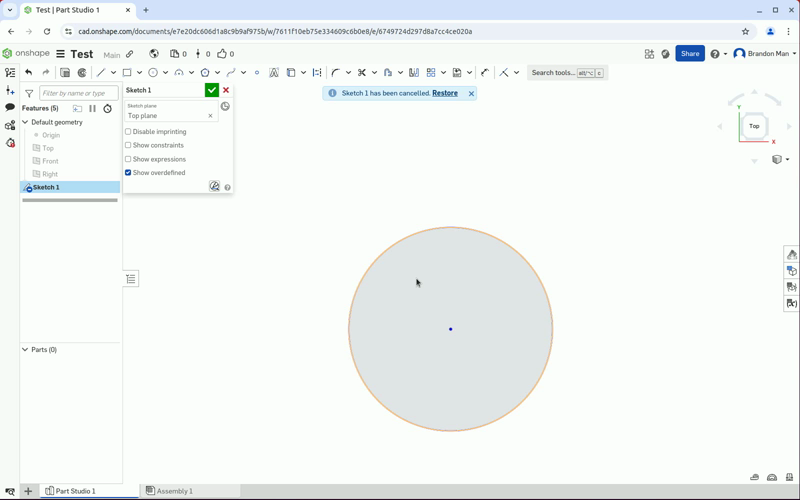
click(416, 278)
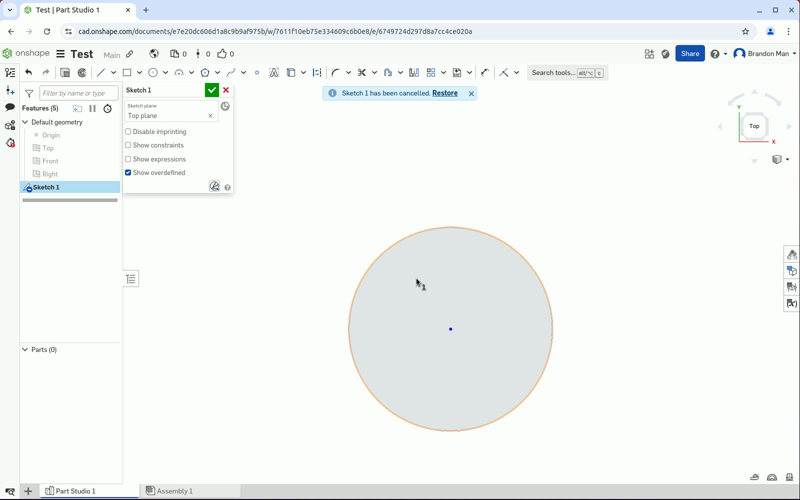
scroll(-6)
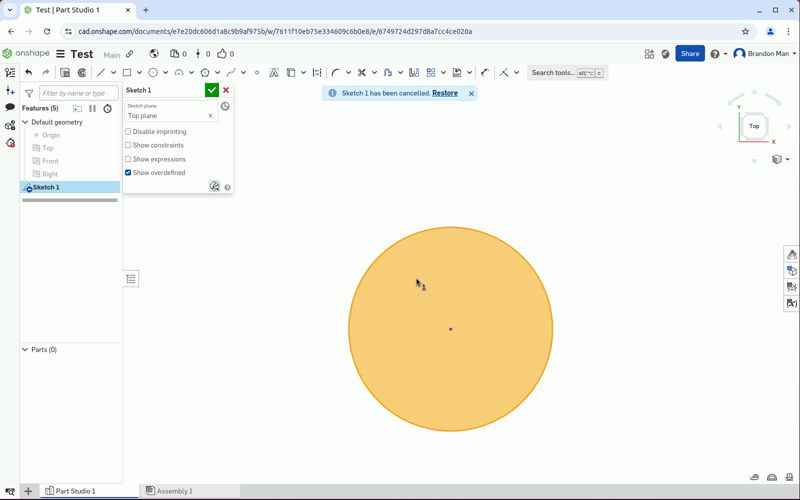
scroll(-6)
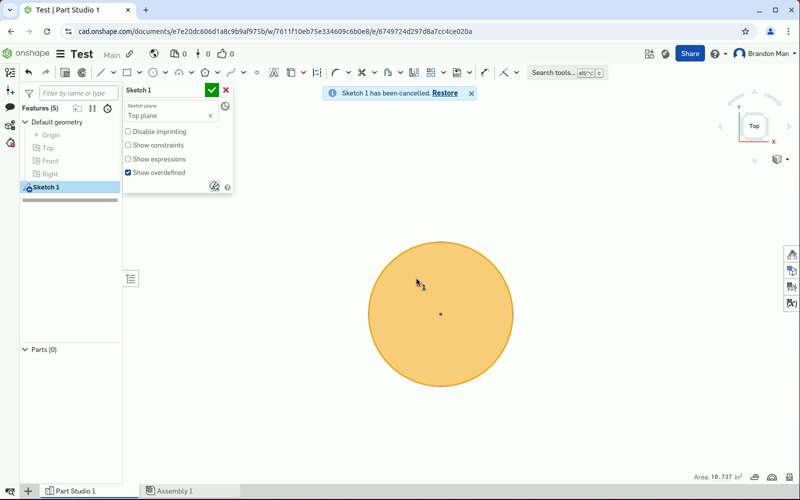
scroll(-6)
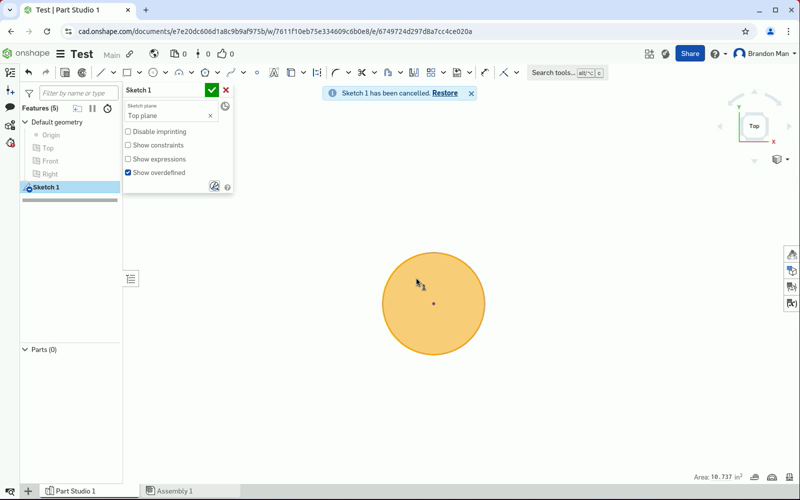
scroll(-6)
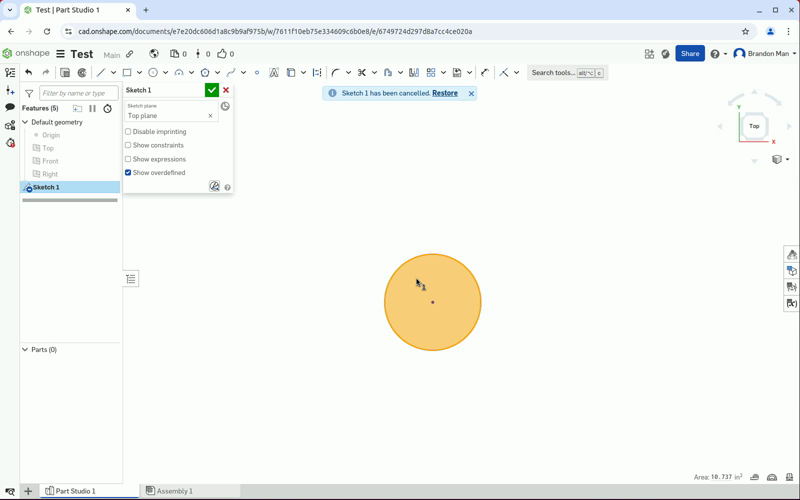
scroll(-6)
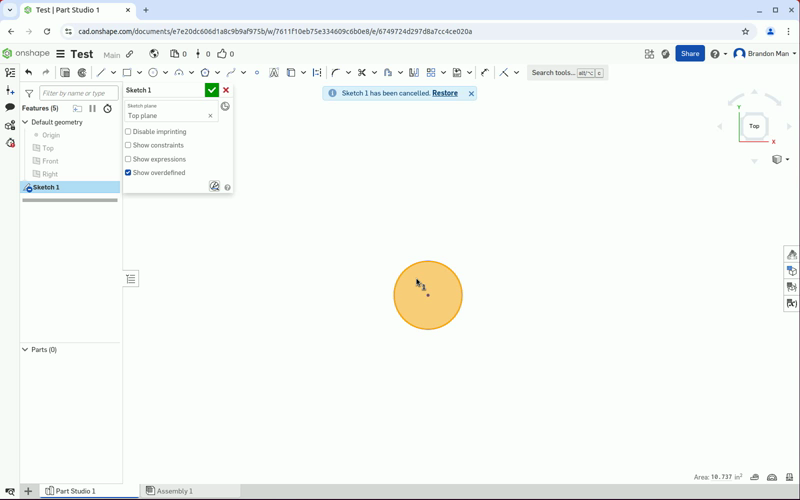
scroll(-6)
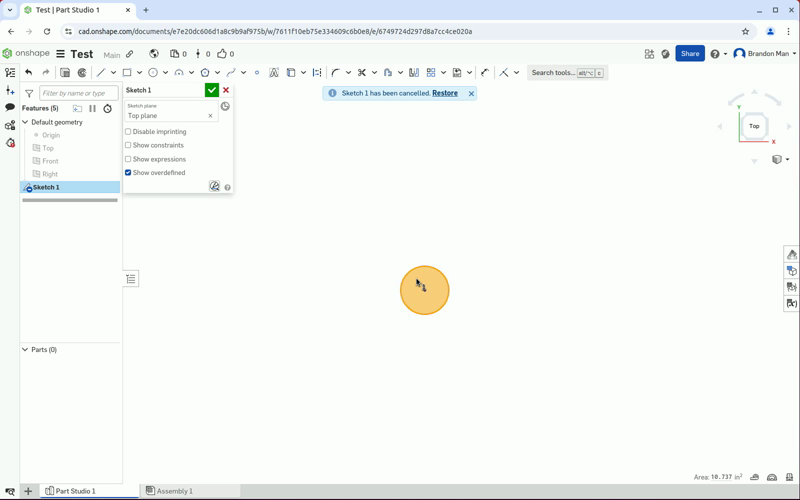
scroll(-6)
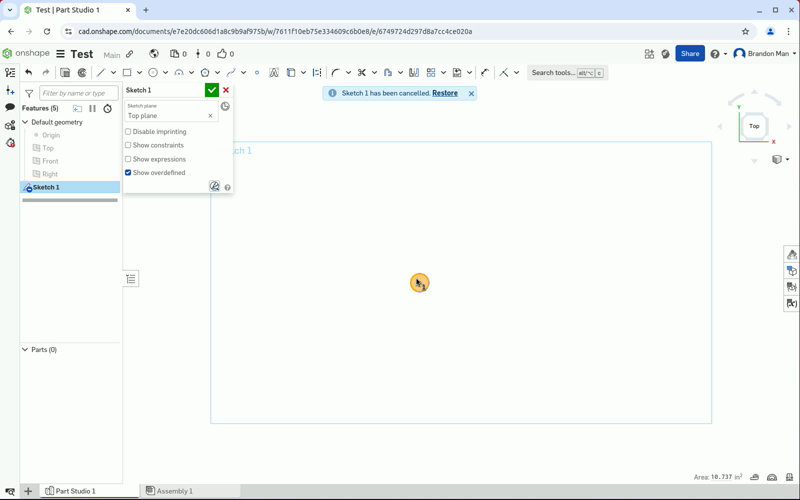
mouse_move(73, 352)
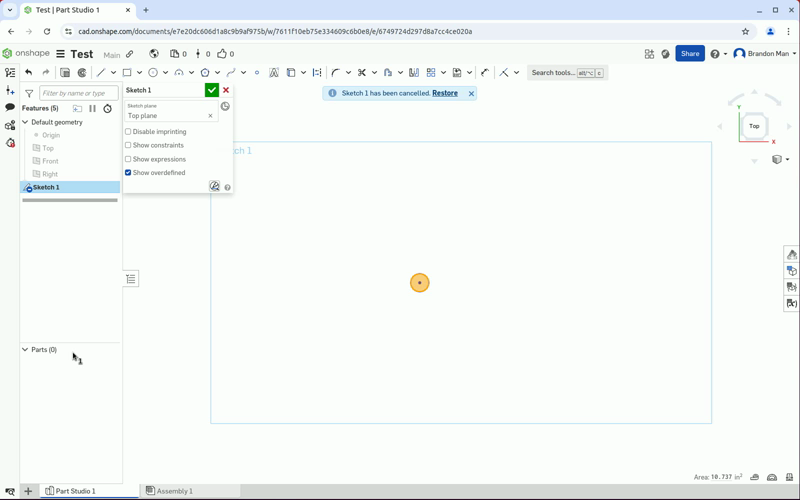
key(shift+y)
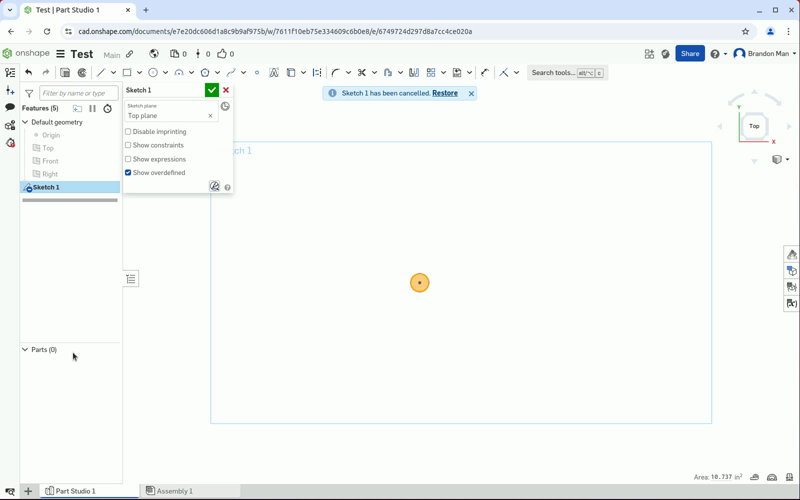
key(shift+e)
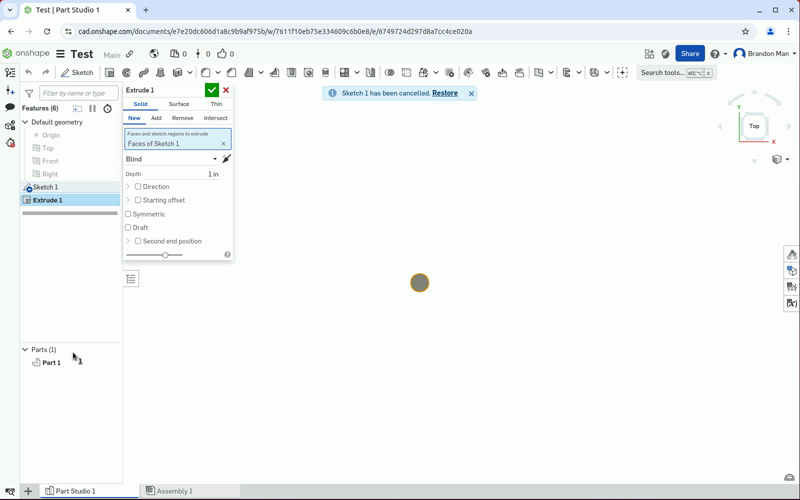
mouse_move(143, 106)
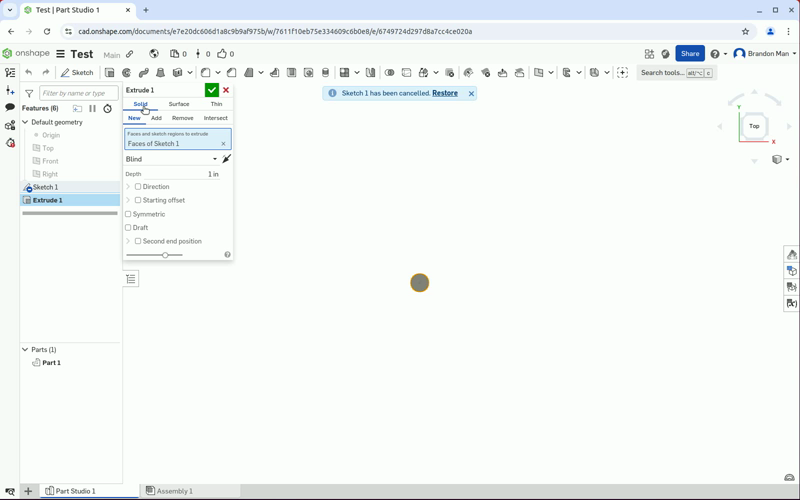
click(143, 106)
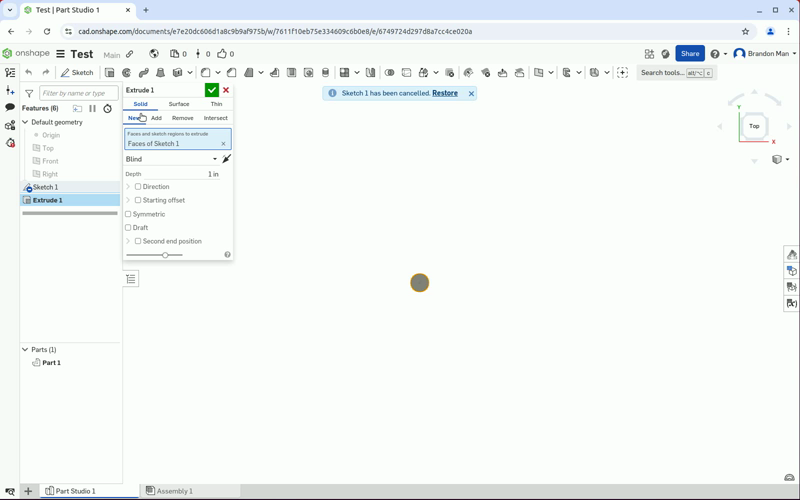
mouse_move(137, 120)
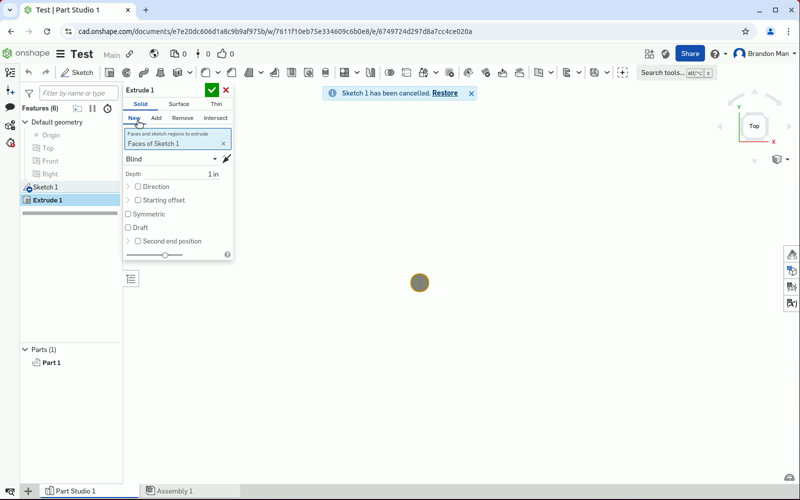
click(137, 120)
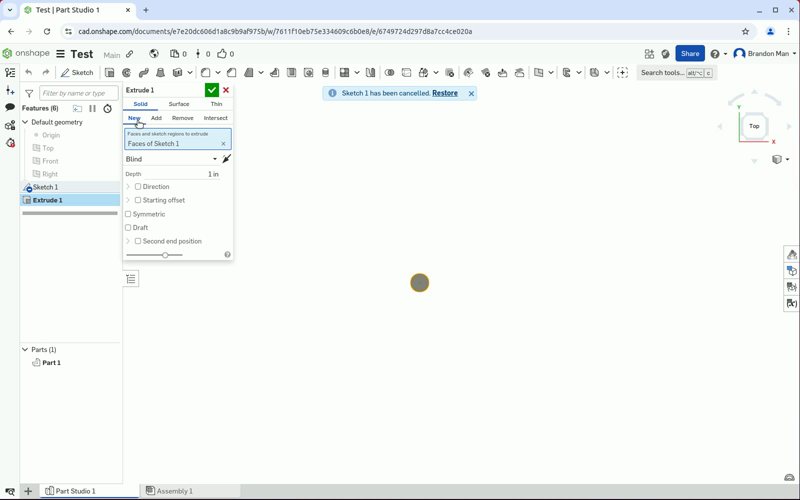
key(tab, 4)
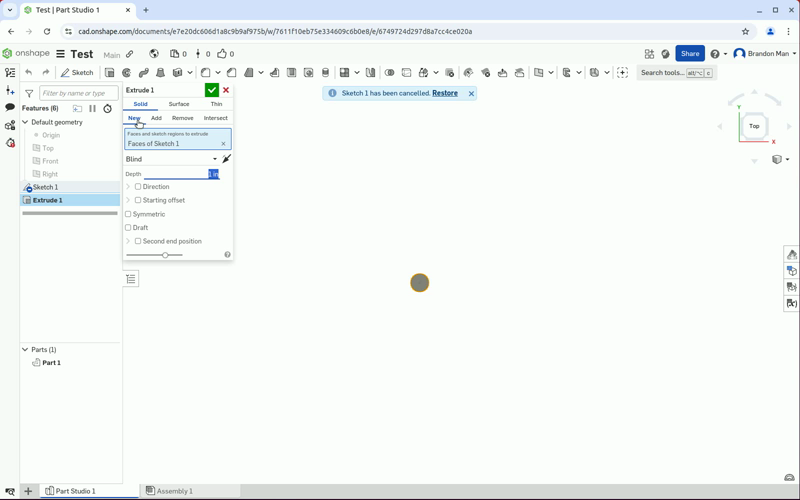
text(23.108)
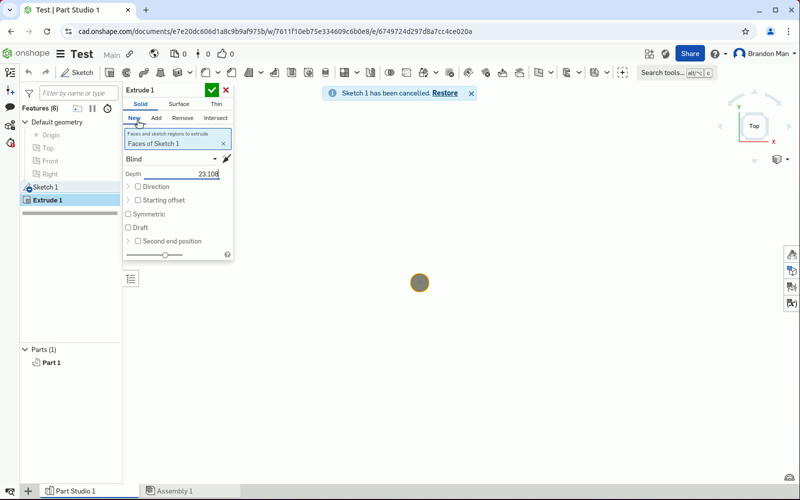
key(enter)
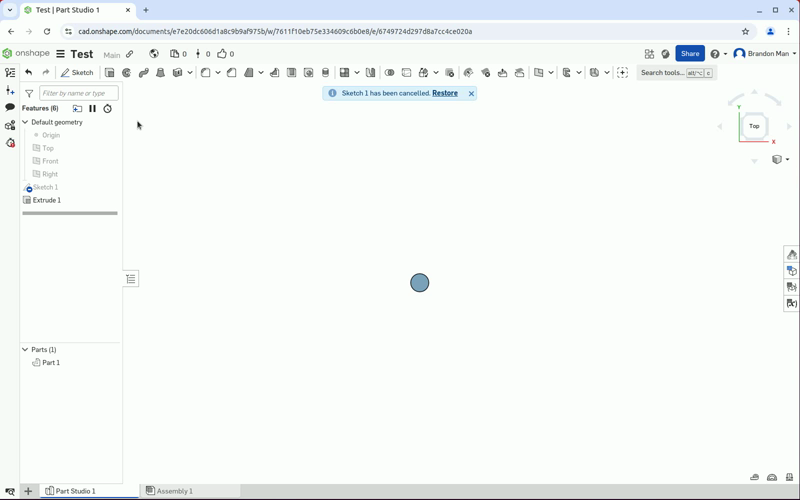
key(shift+h)
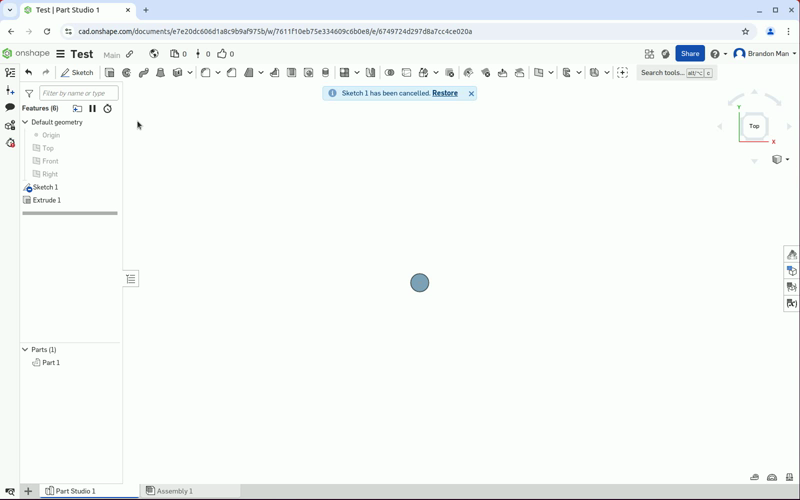
key(shift+h)
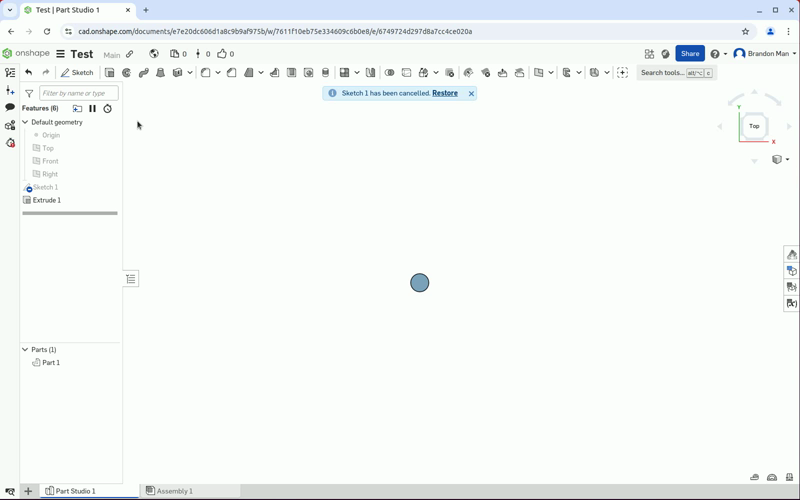
mouse_move(73, 189)
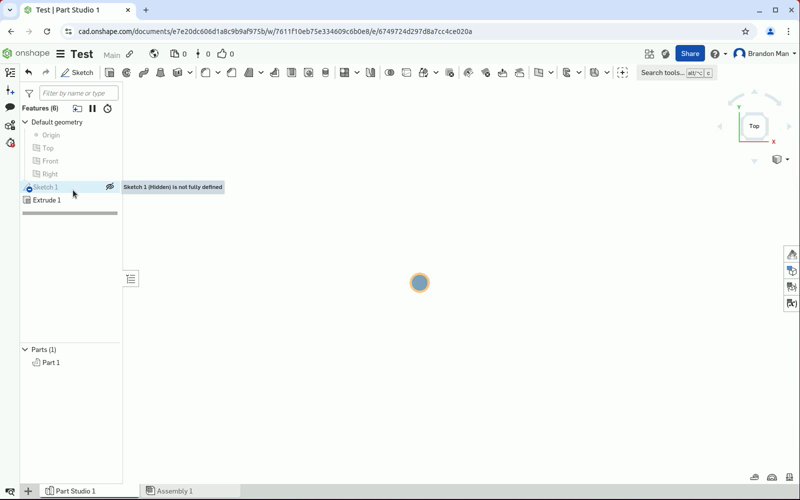
click(73, 189)
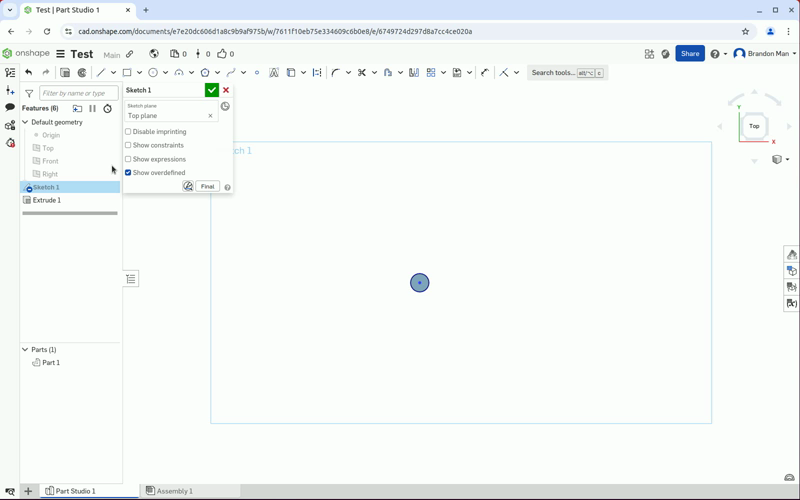
mouse_move(229, 92)
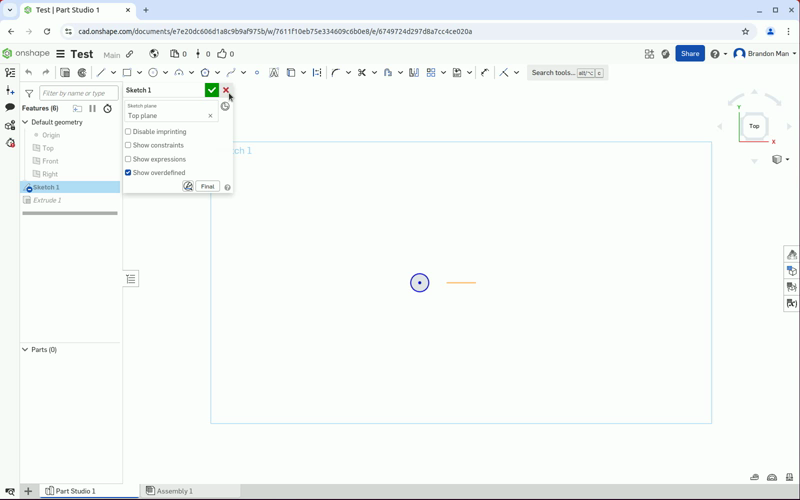
click(229, 92)
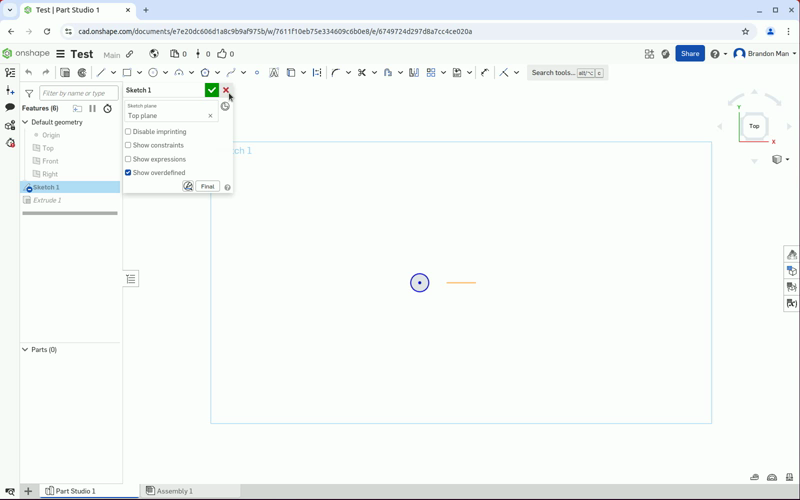
key(shift+s)
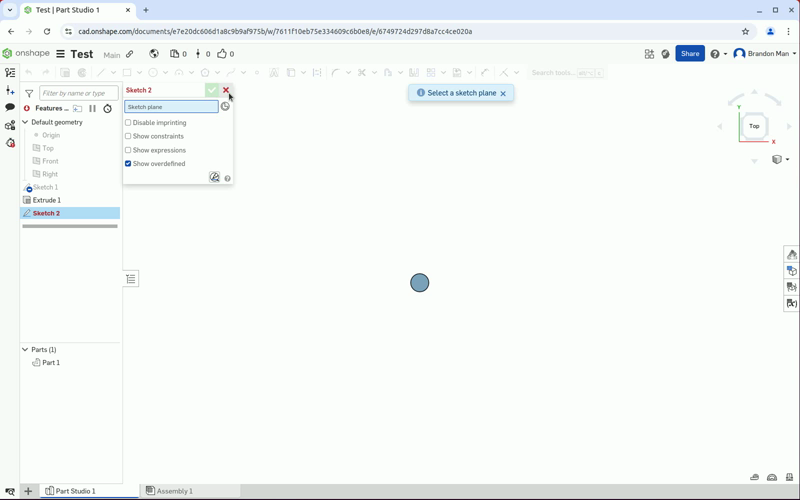
mouse_move(73, 150)
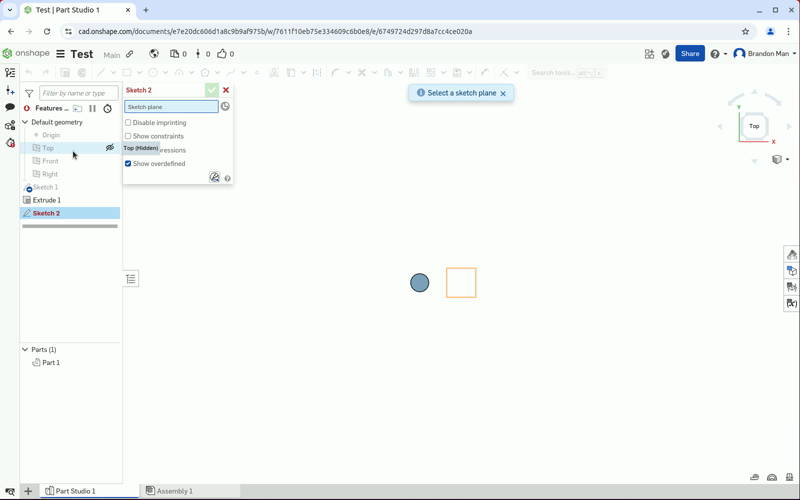
click(73, 150)
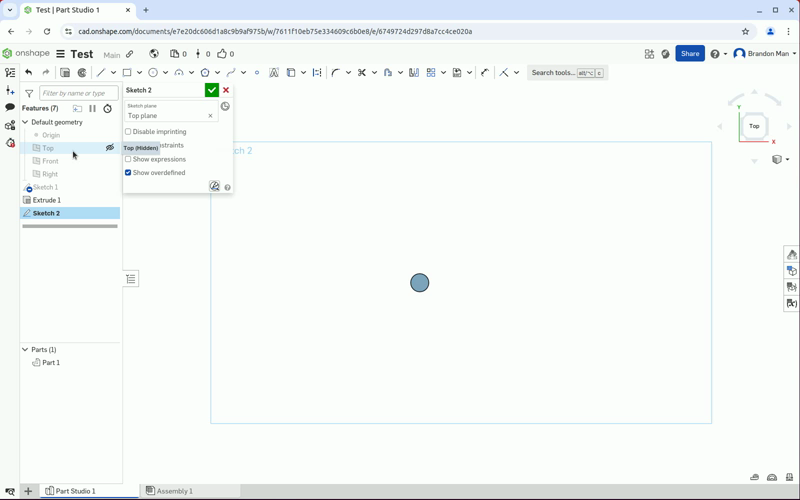
mouse_move(73, 352)
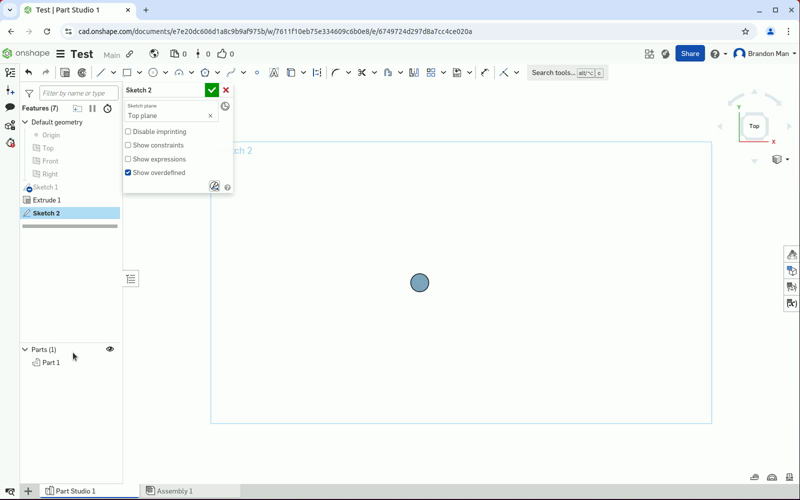
key(y)
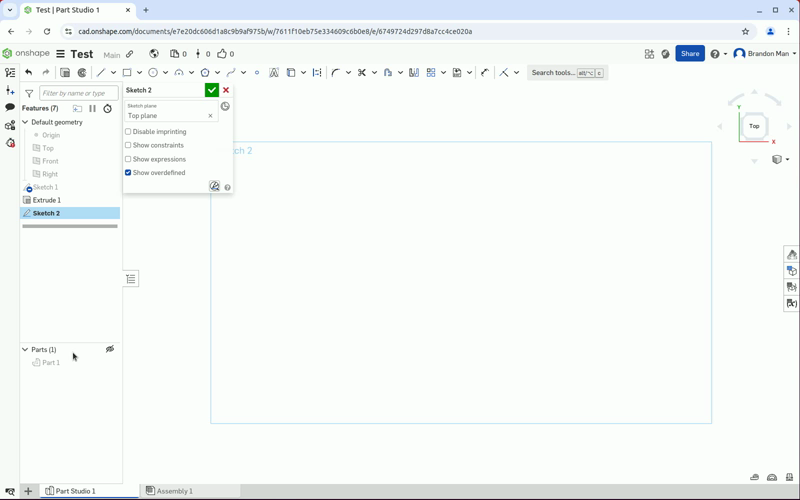
key(c)
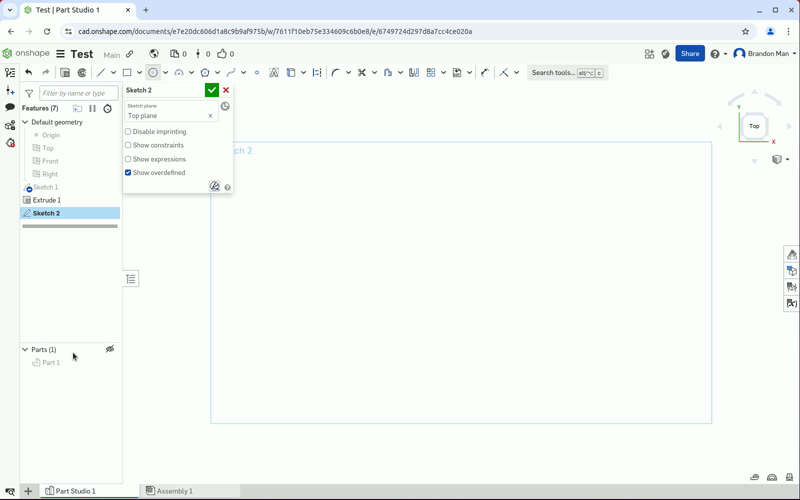
key_down(shift)
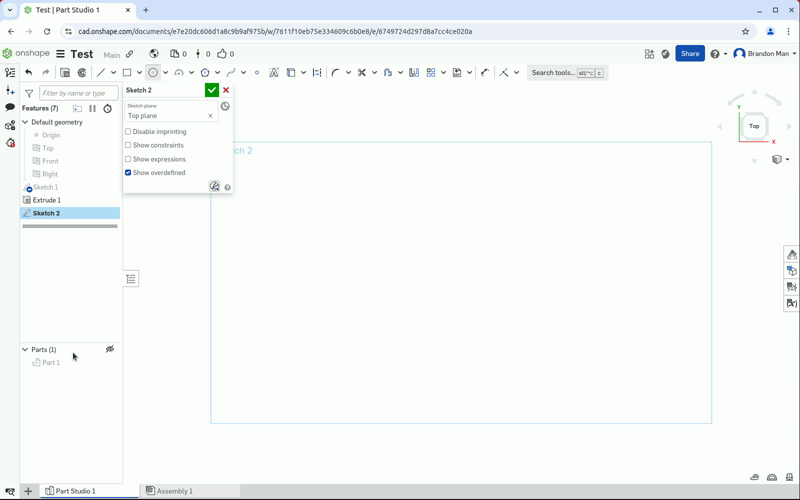
mouse_move(471, 282)
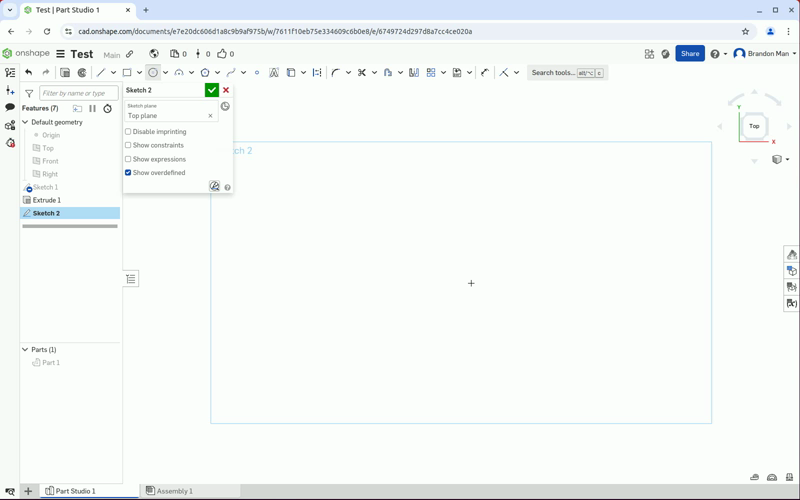
click(471, 282)
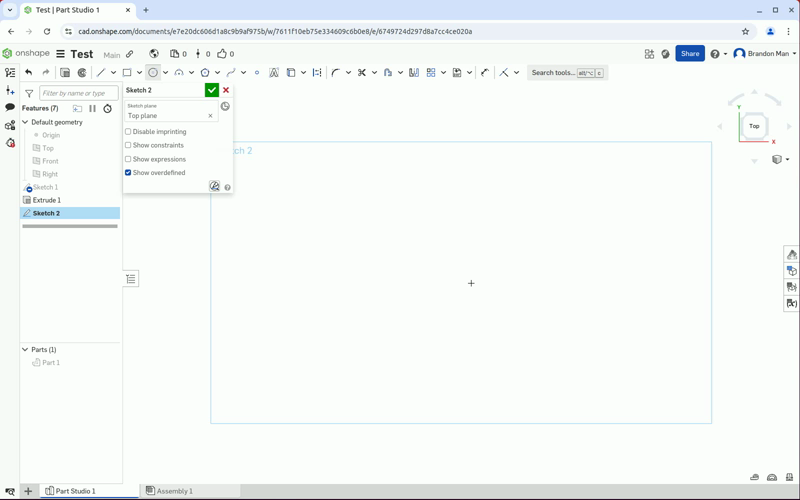
key_up(shift)
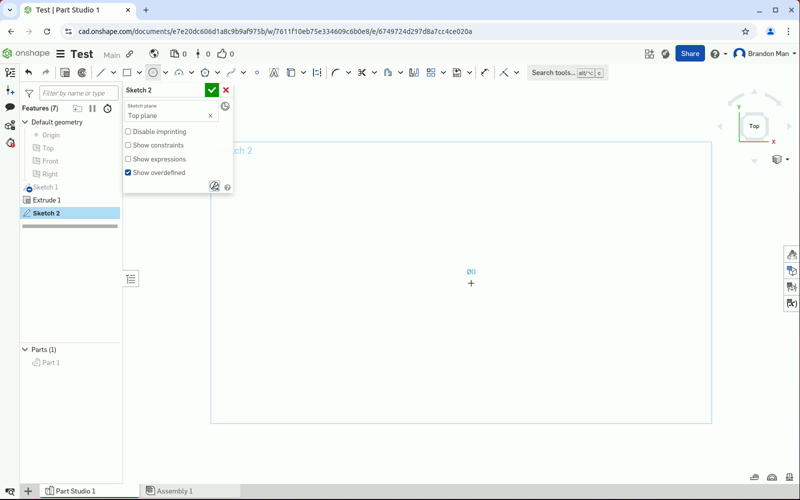
mouse_move(494, 282)
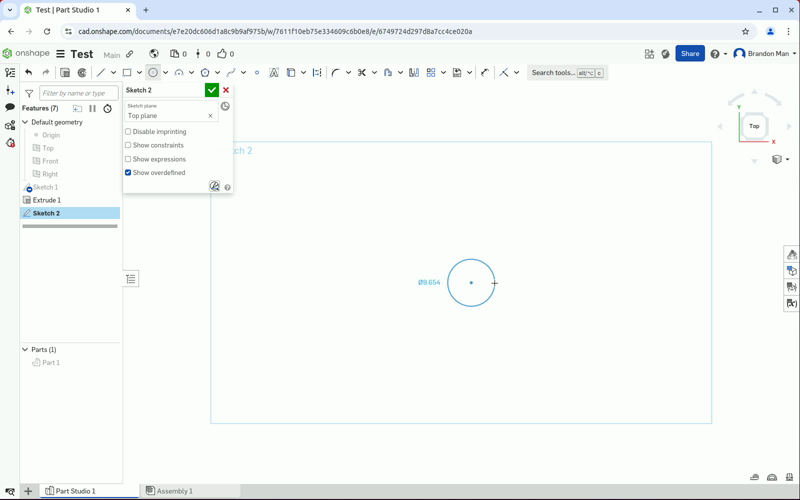
click(494, 282)
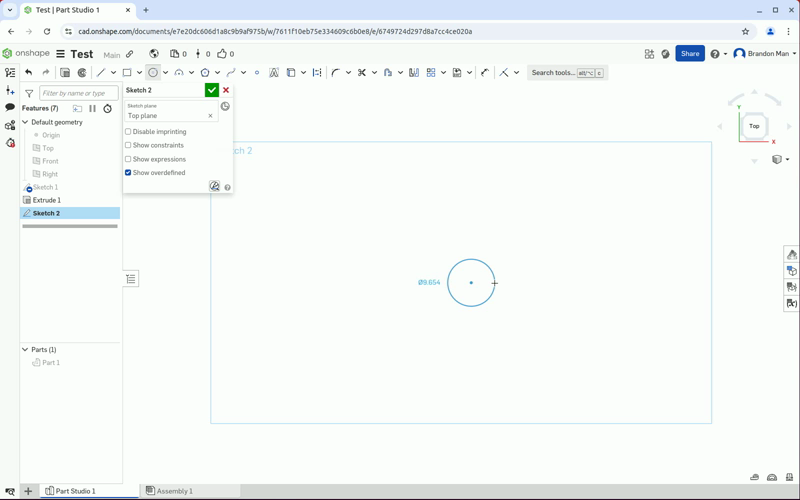
key(esc)
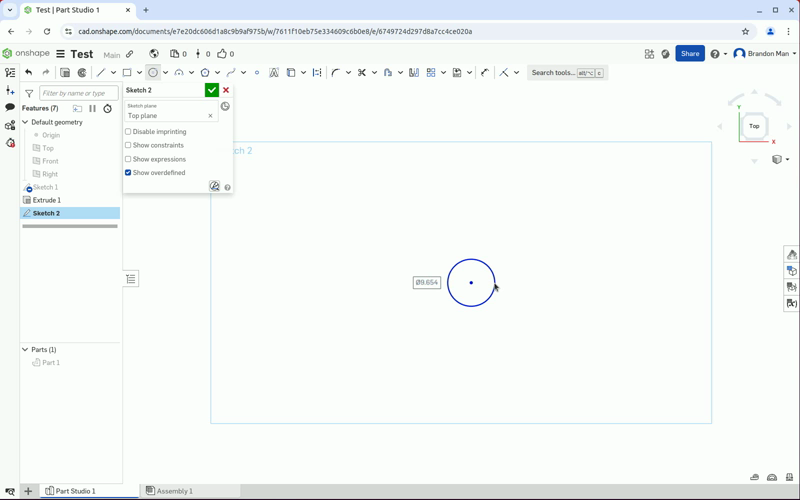
mouse_move(469, 271)
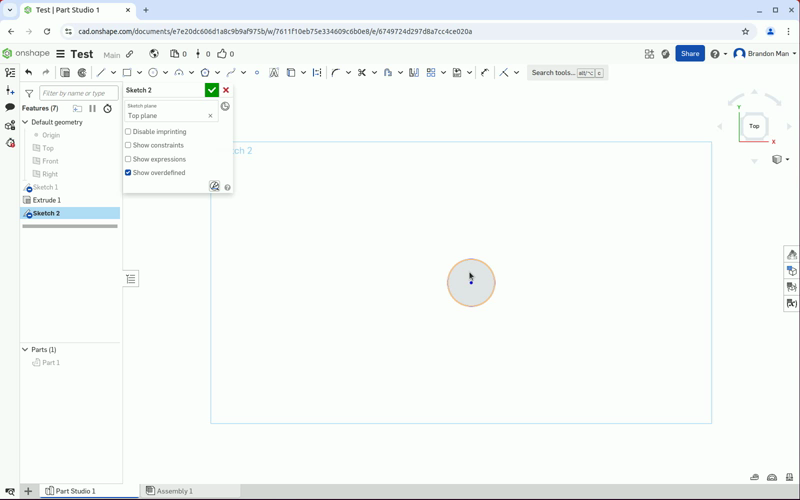
scroll(6)
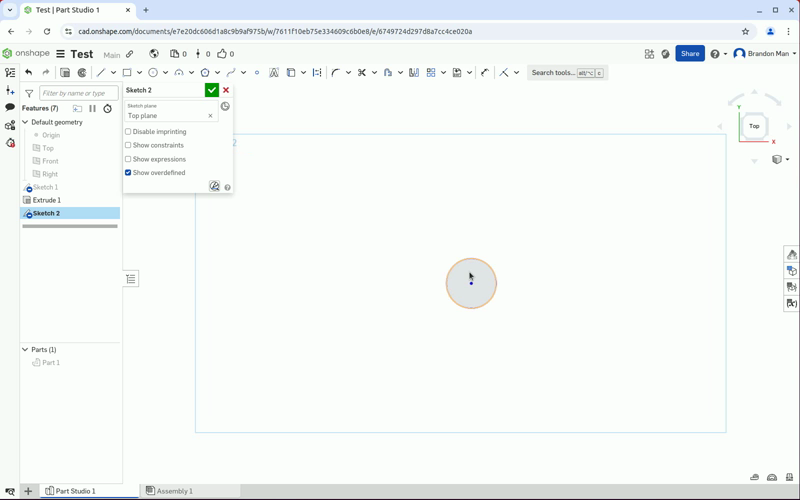
scroll(6)
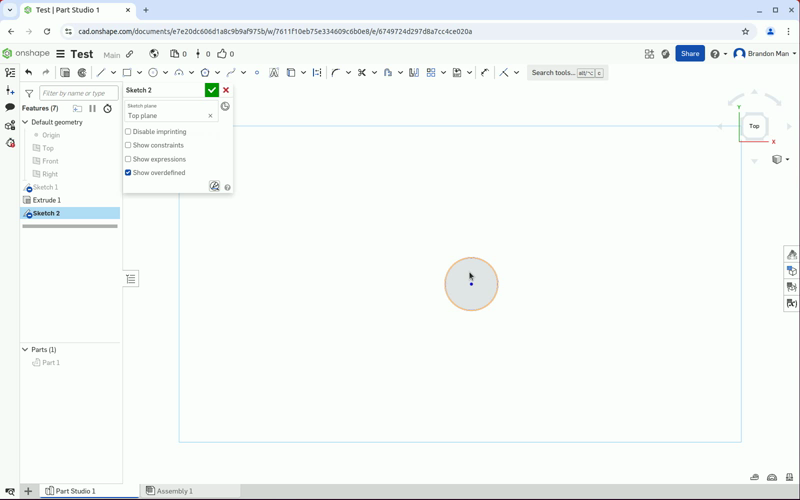
scroll(6)
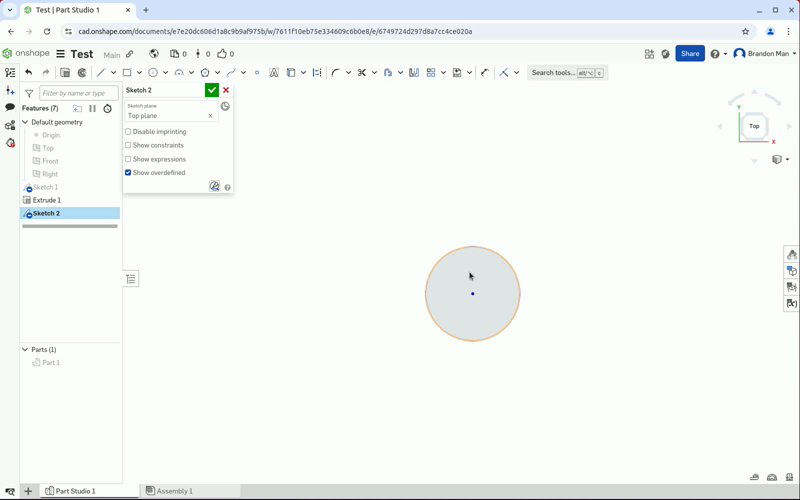
scroll(6)
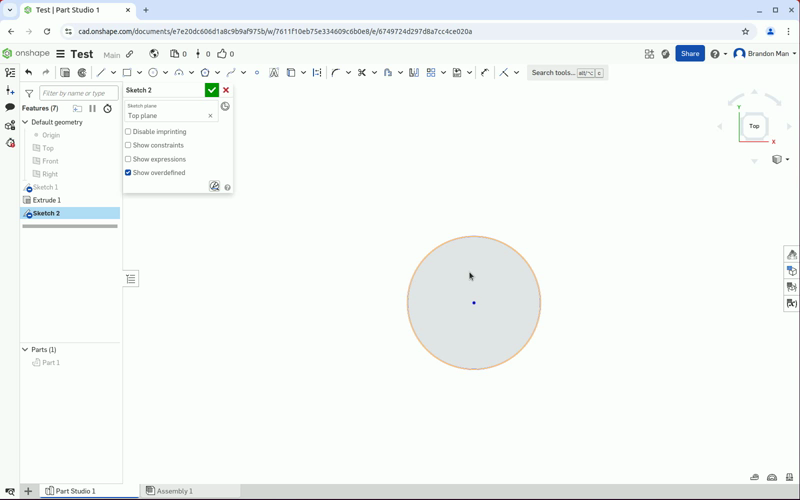
scroll(6)
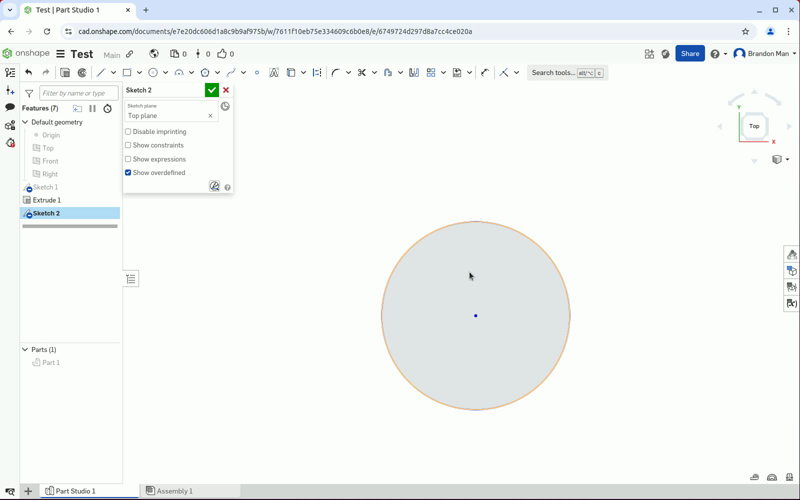
scroll(6)
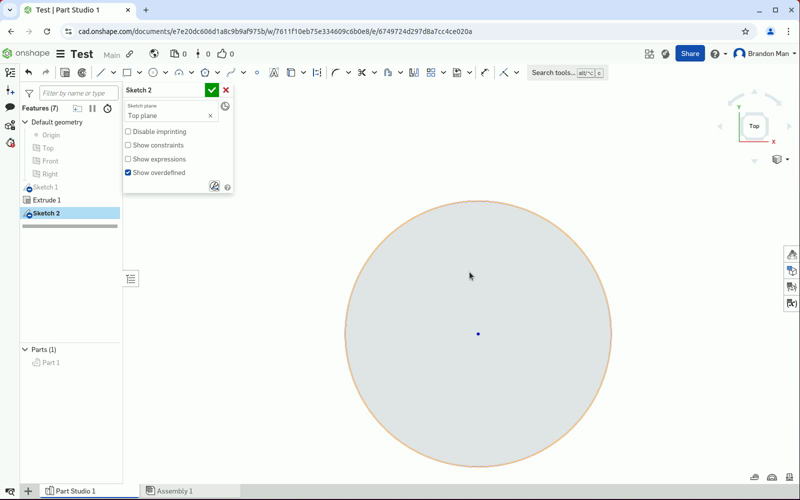
scroll(6)
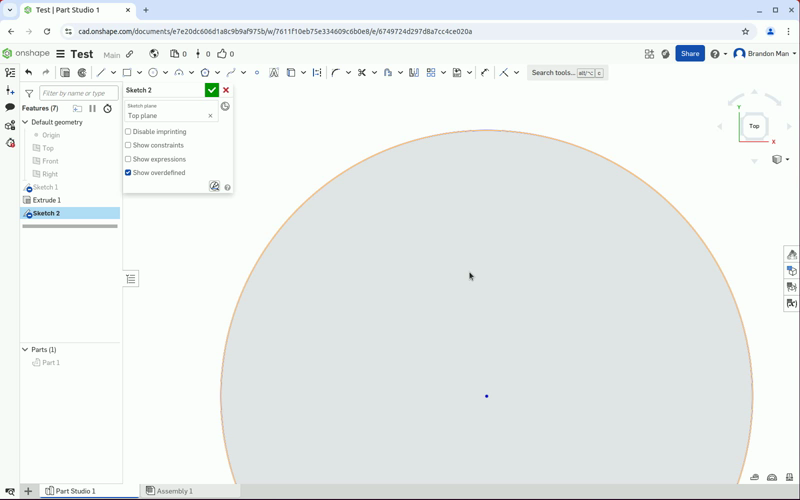
click(469, 271)
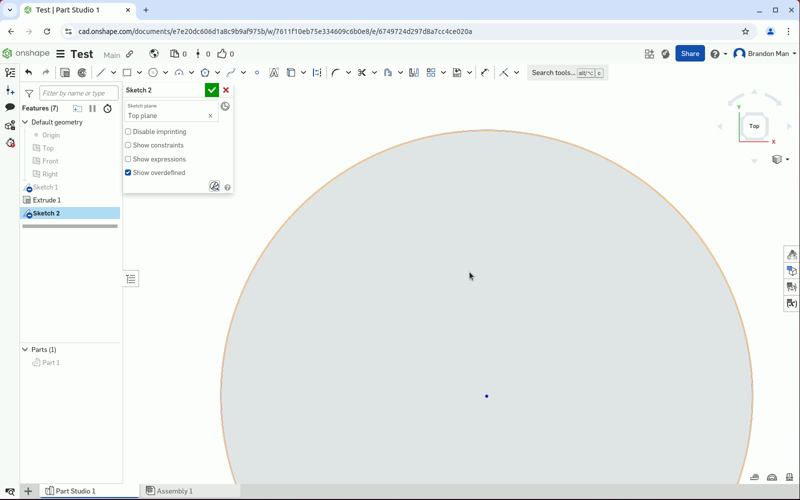
scroll(-6)
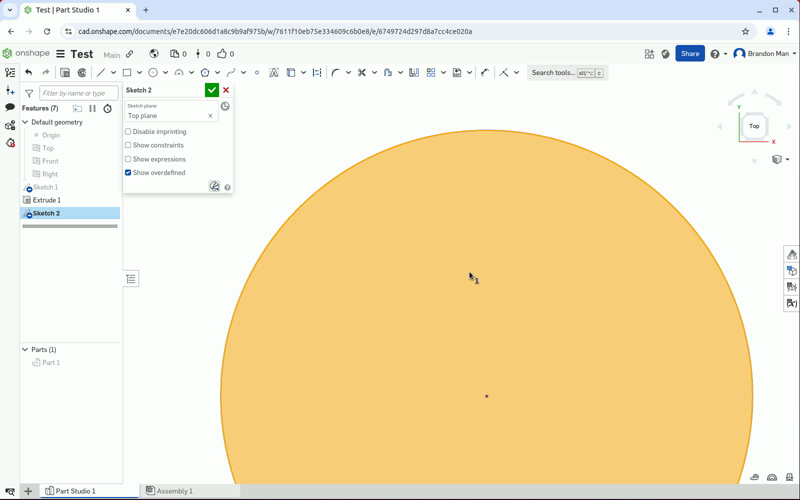
scroll(-6)
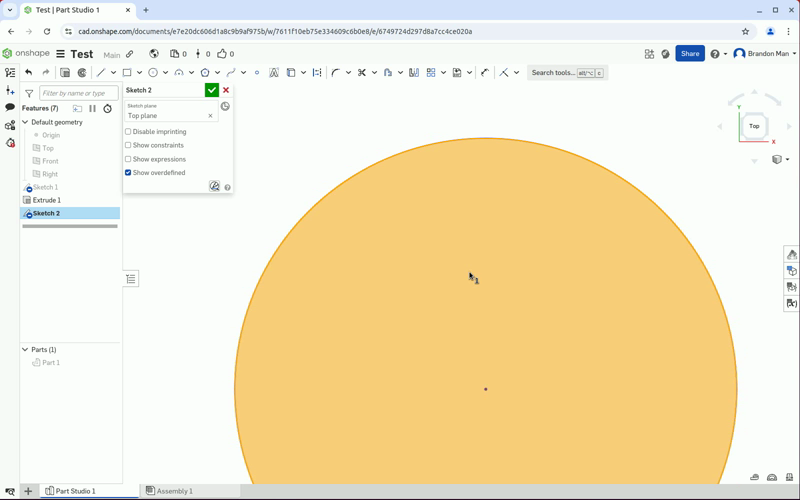
scroll(-6)
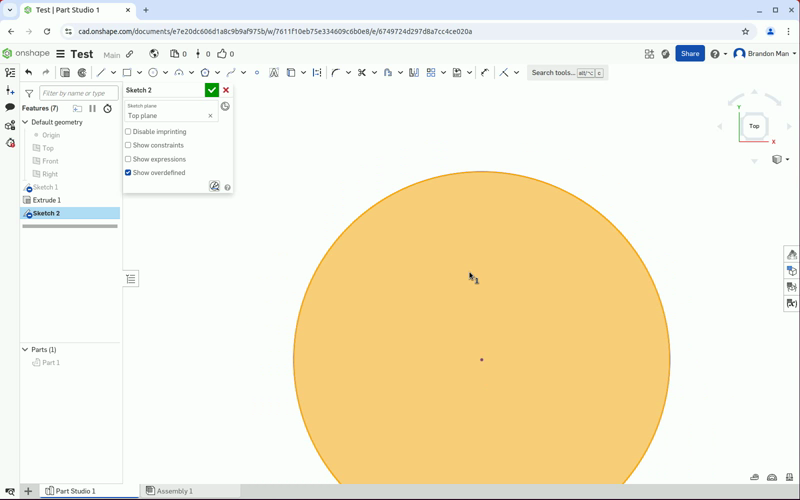
scroll(-6)
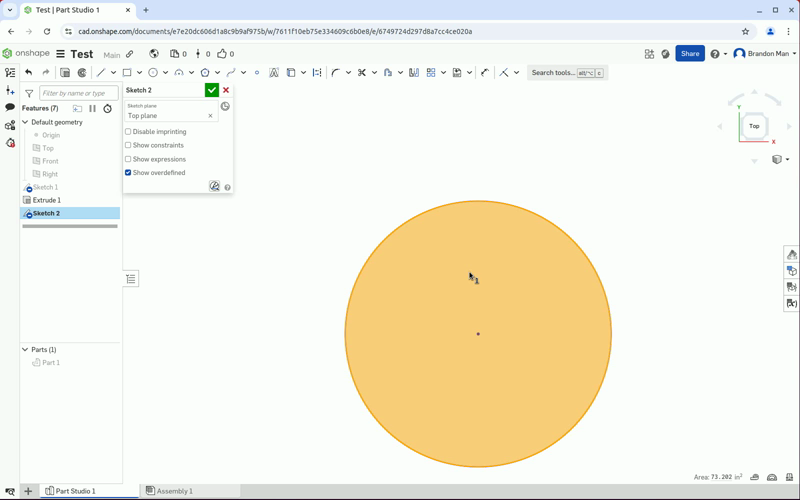
scroll(-6)
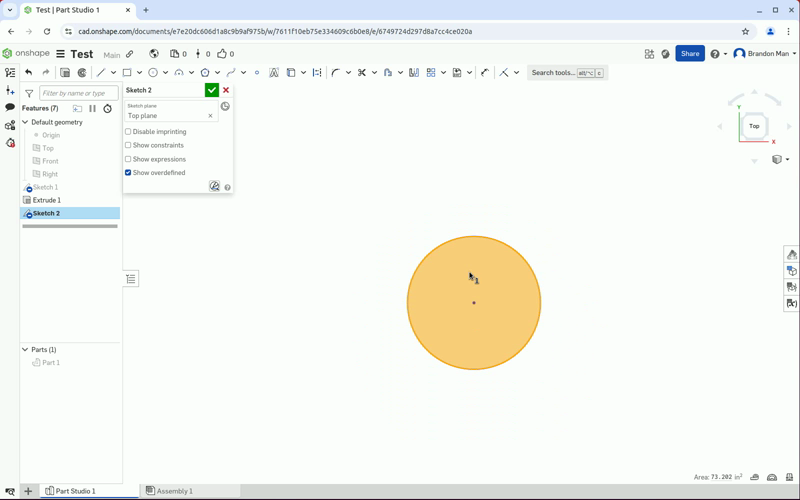
scroll(-6)
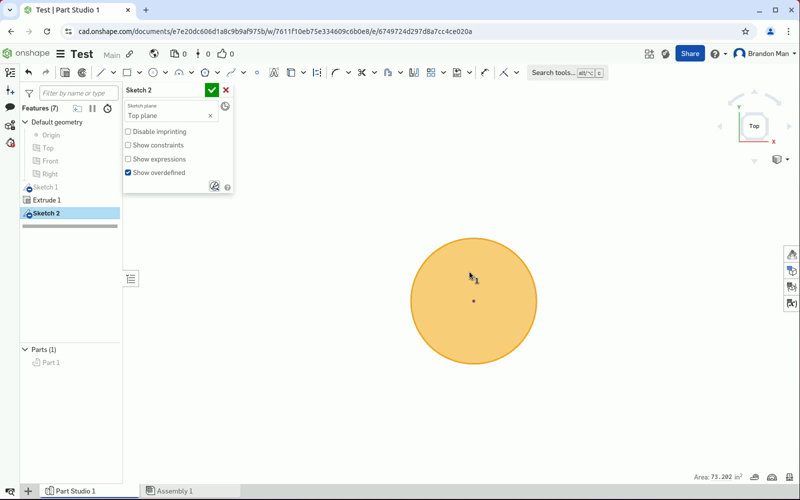
scroll(-6)
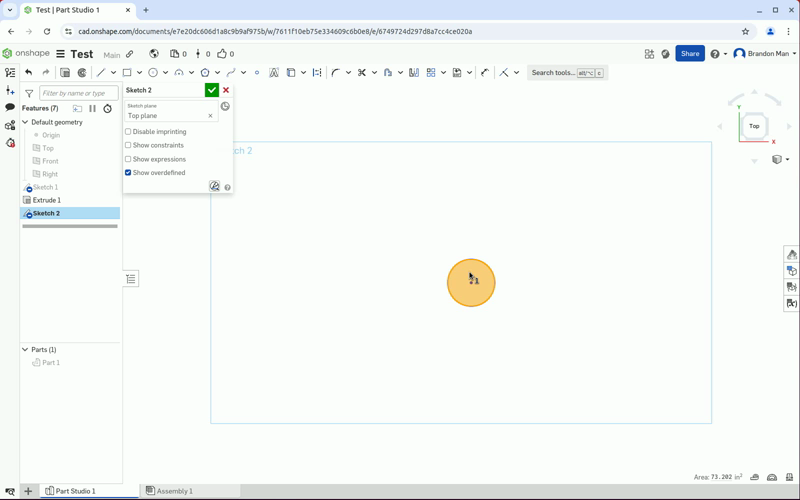
mouse_move(73, 352)
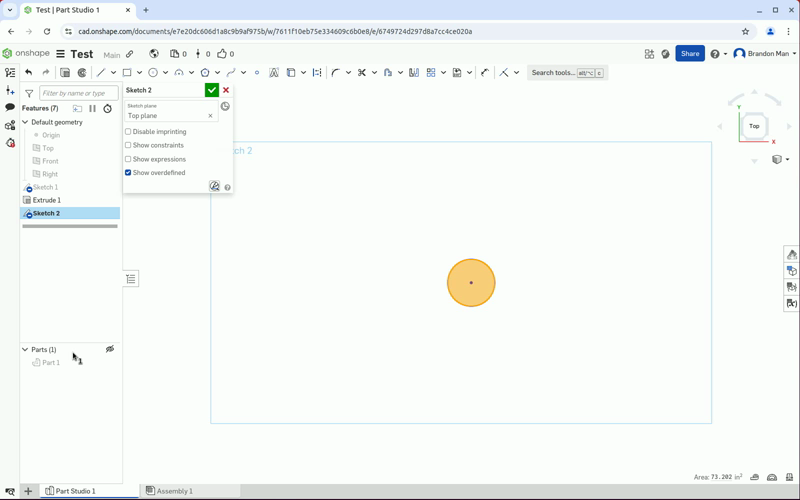
key(shift+y)
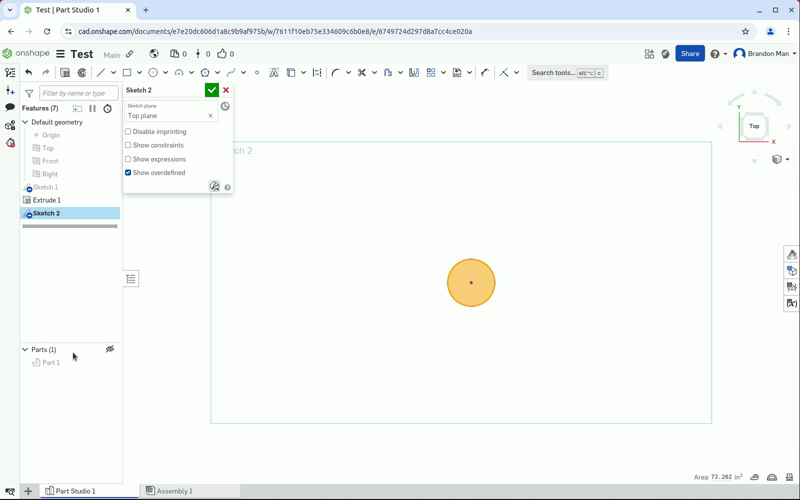
key(shift+e)
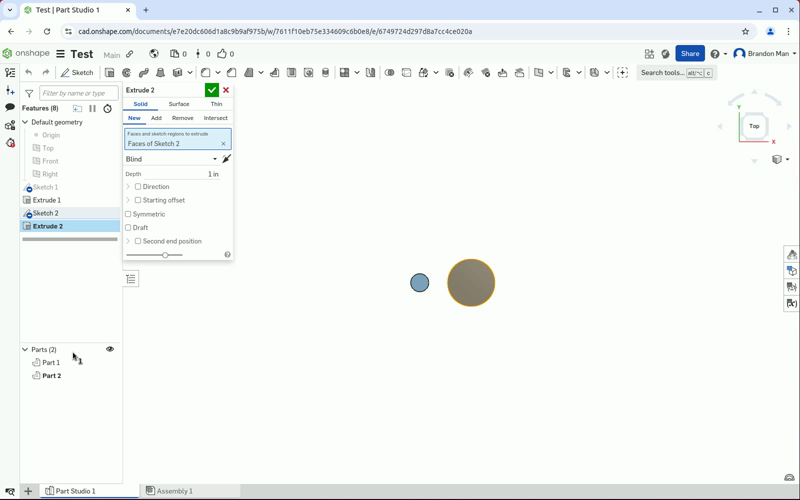
mouse_move(143, 106)
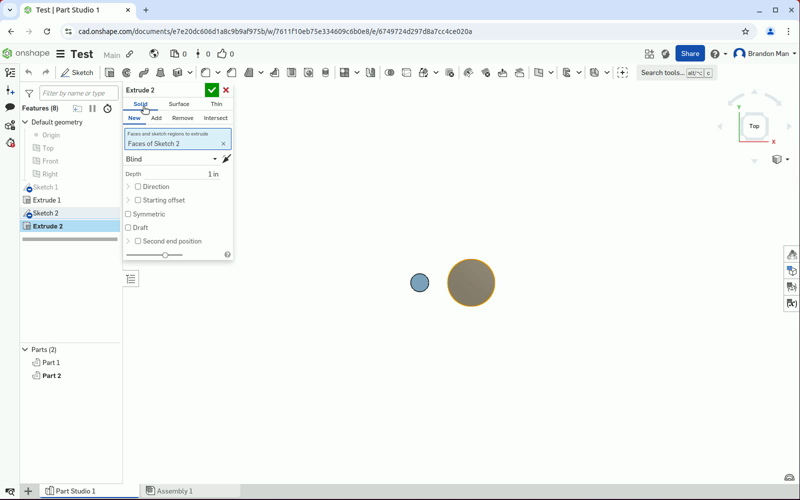
click(143, 106)
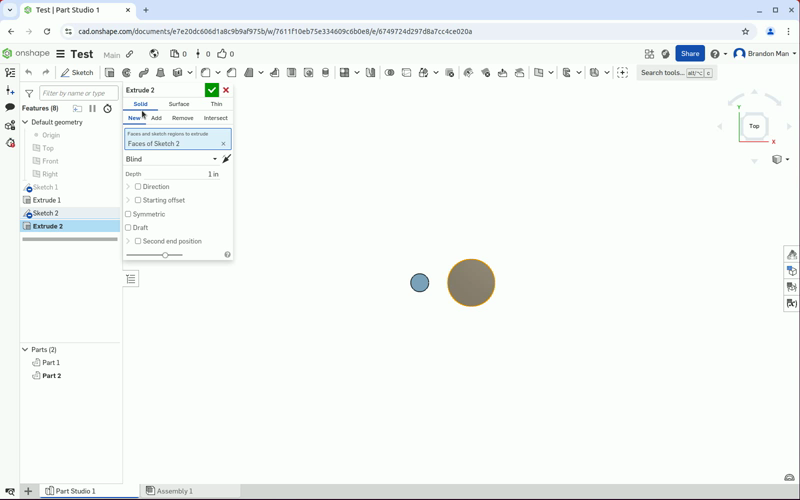
mouse_move(137, 120)
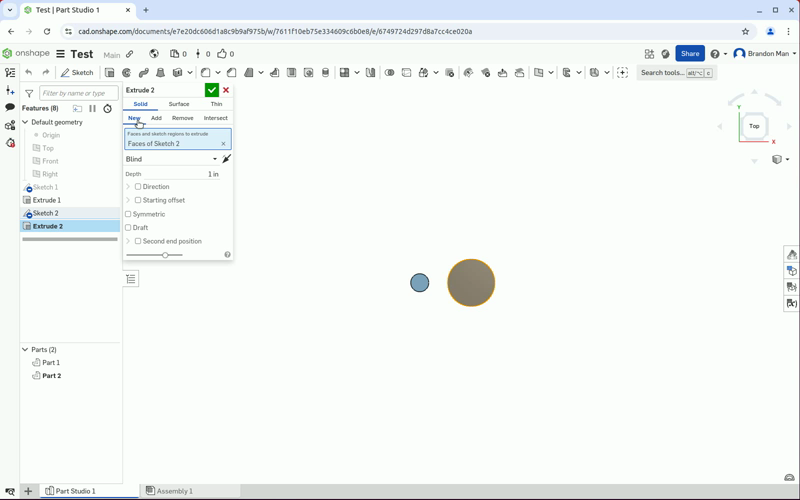
click(137, 120)
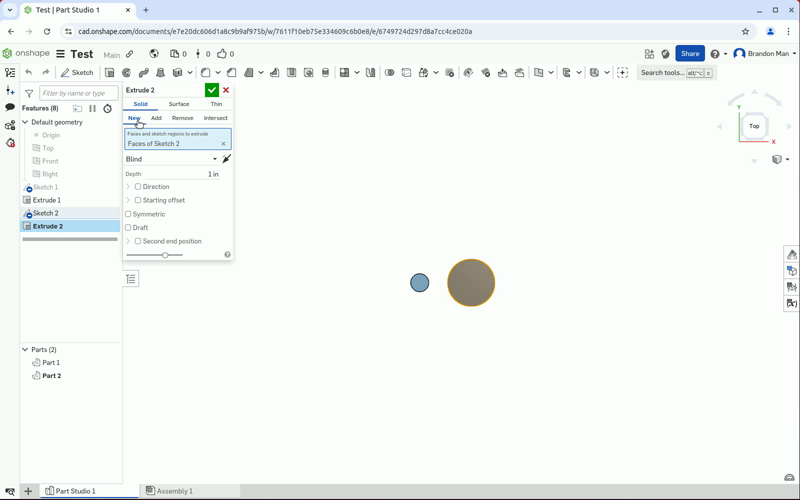
key(tab, 4)
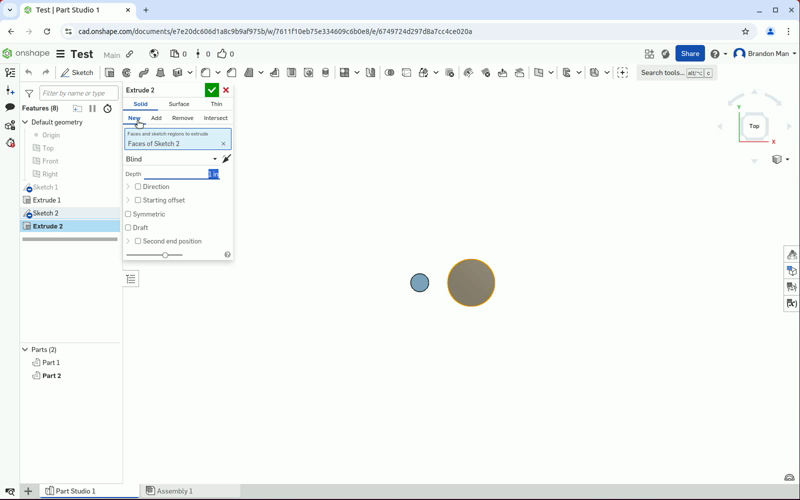
text(23.108)
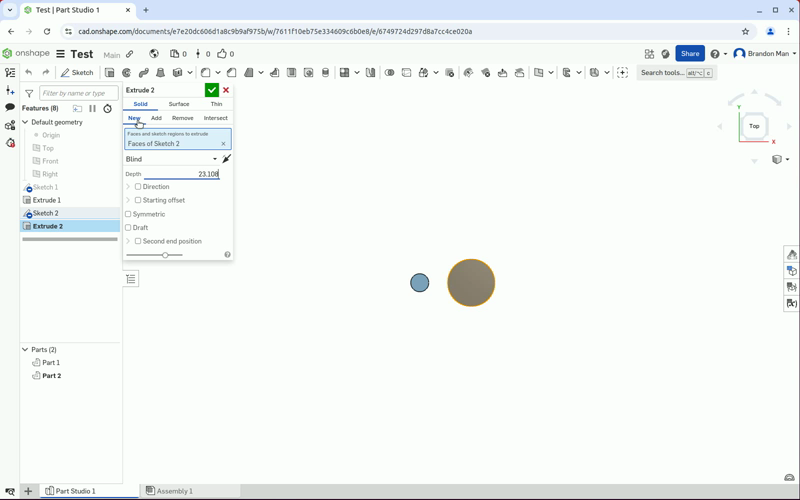
key(enter)
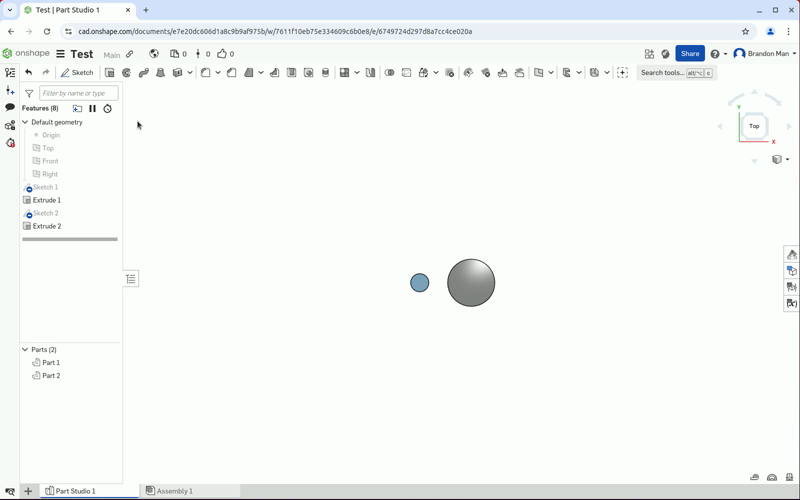
key(shift+h)
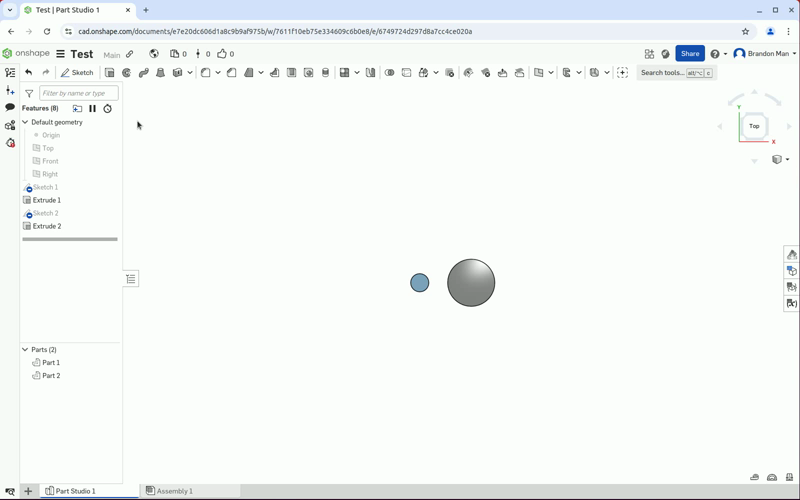
key(shift+h)
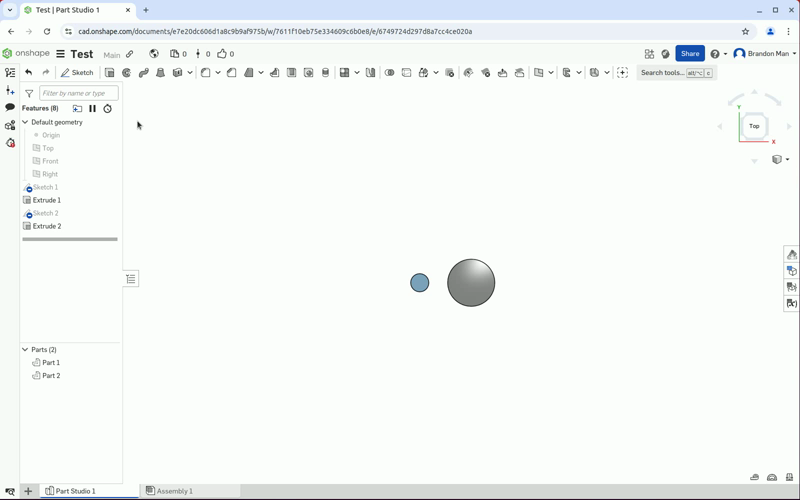
mouse_move(73, 189)
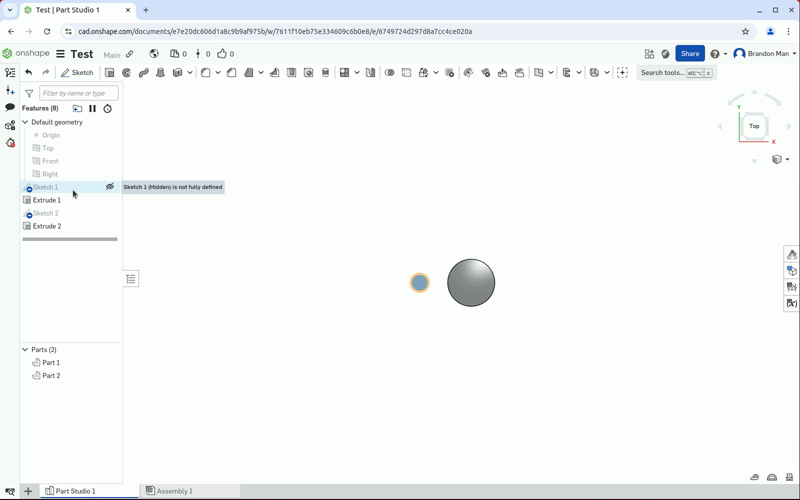
click(73, 189)
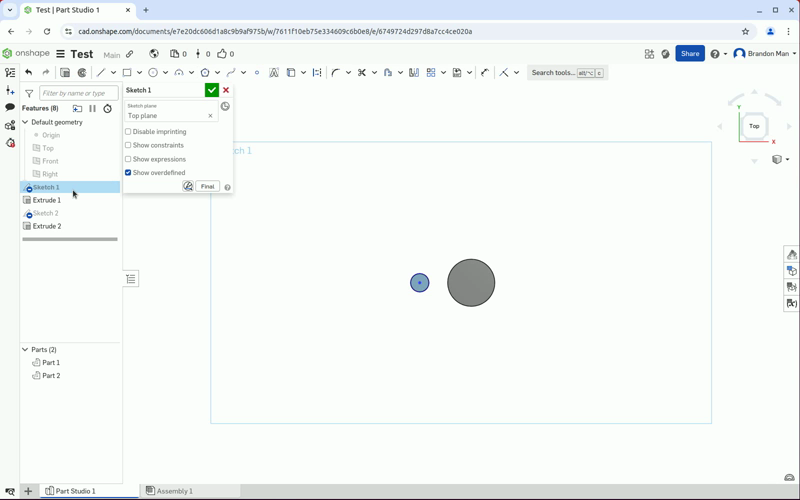
mouse_move(229, 92)
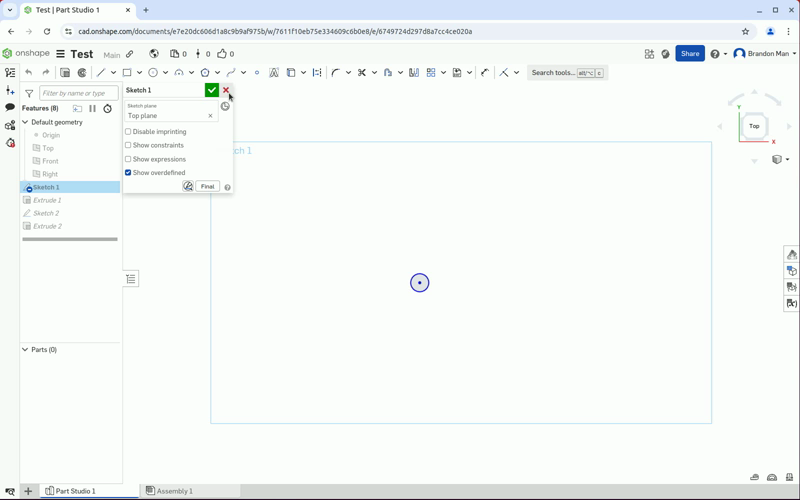
click(229, 92)
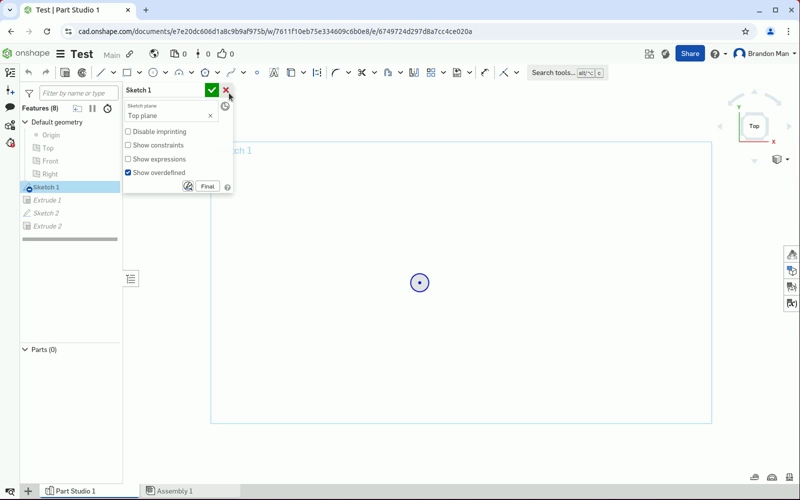
key(shift+s)
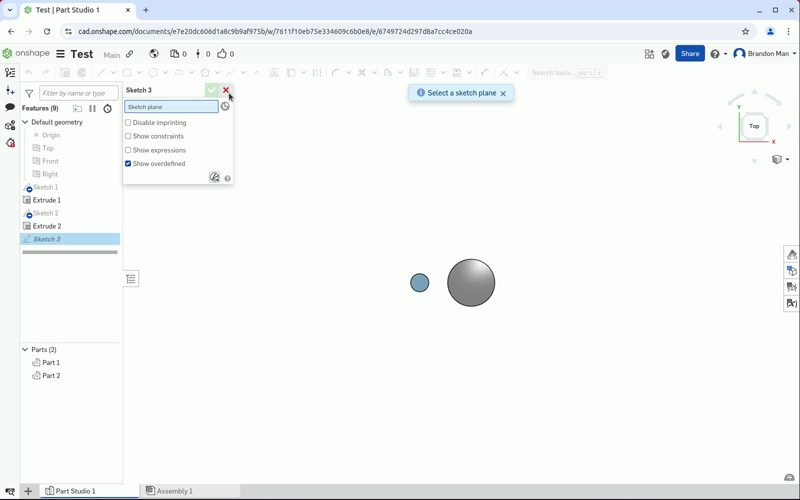
mouse_move(73, 150)
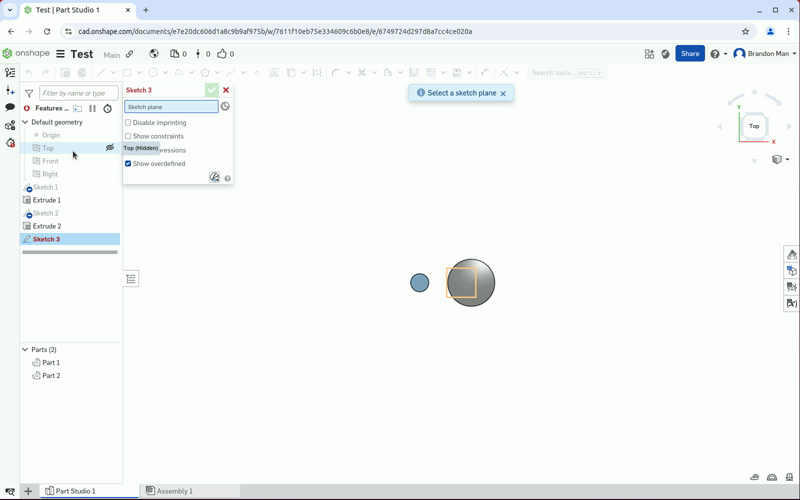
click(73, 150)
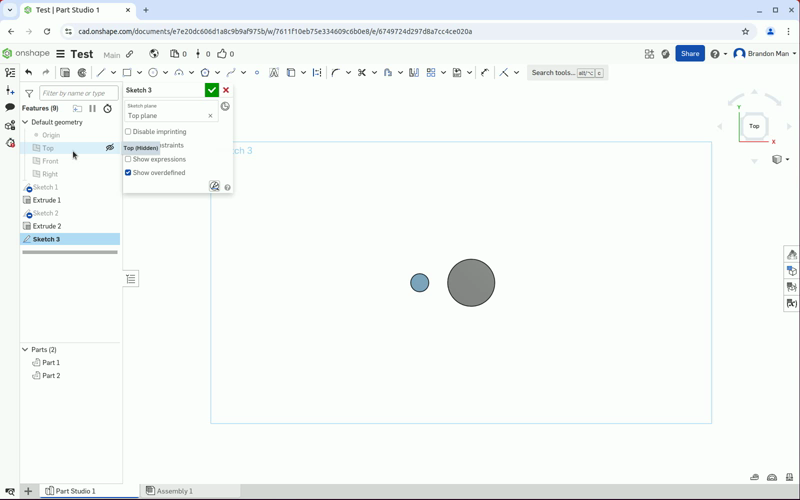
mouse_move(73, 352)
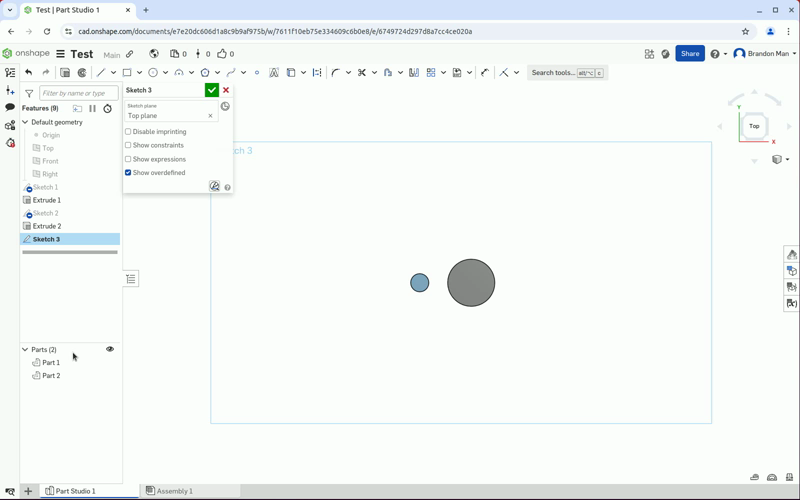
key(y)
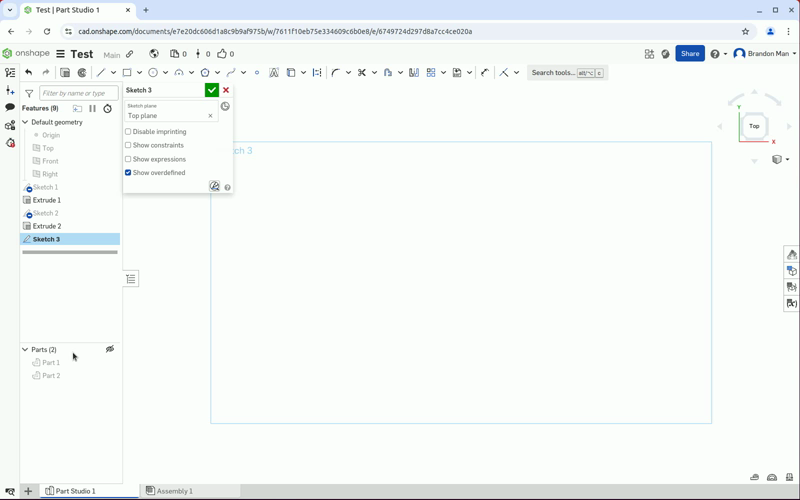
key(l)
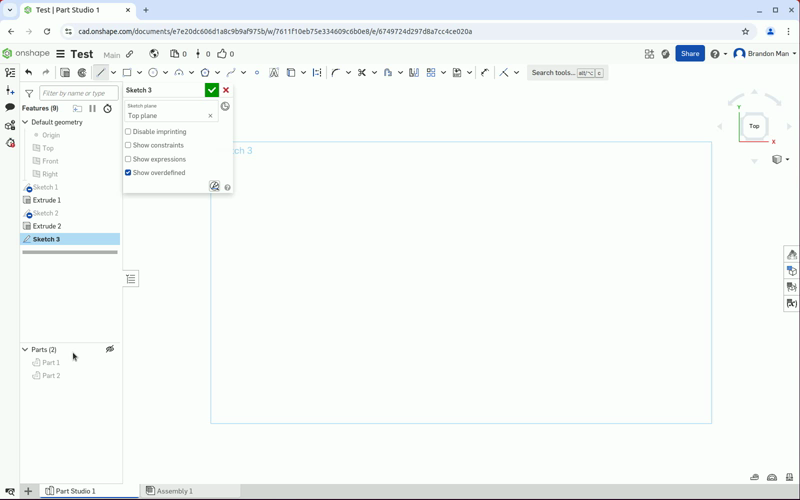
key_down(shift)
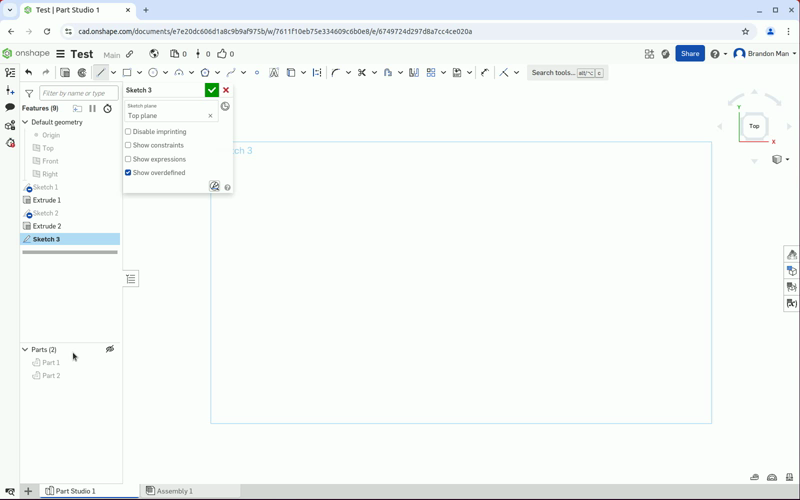
mouse_move(416, 291)
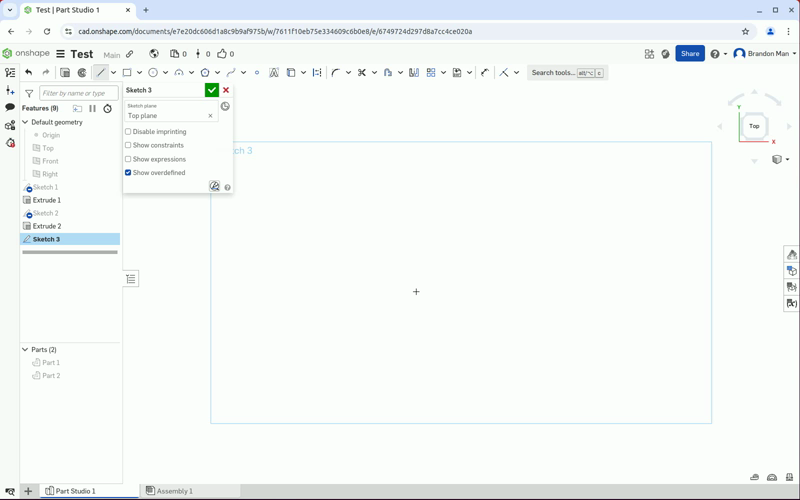
click(416, 291)
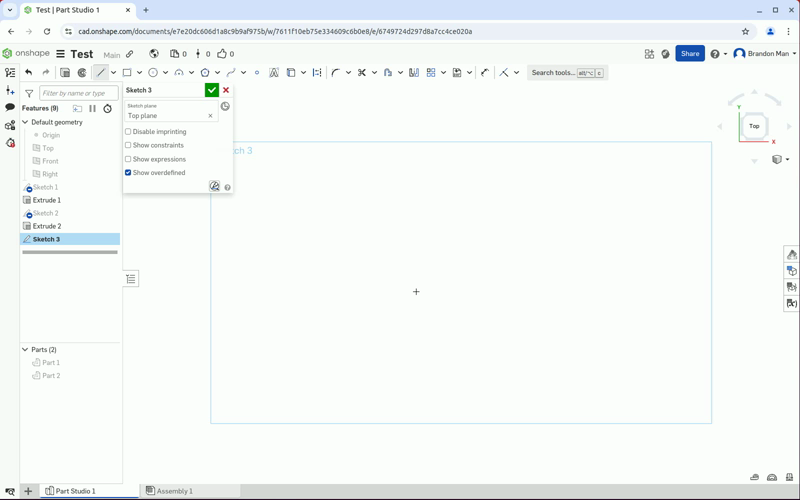
key_up(shift)
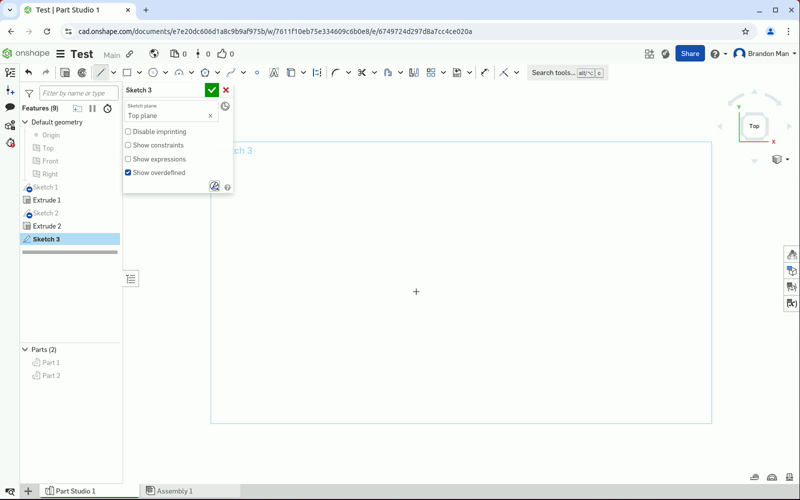
key_down(shift)
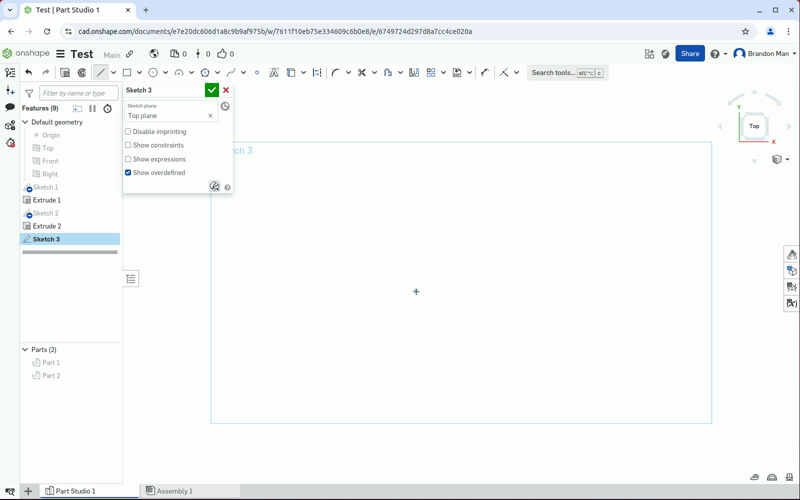
mouse_move(446, 291)
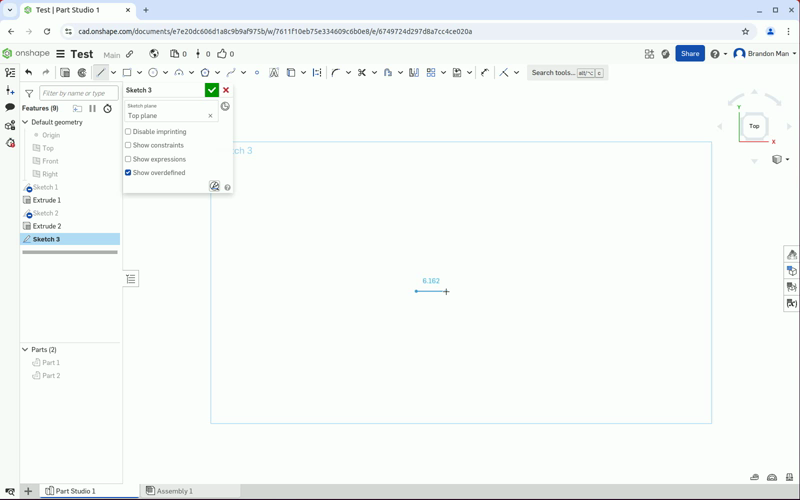
mouse_move(461, 303)
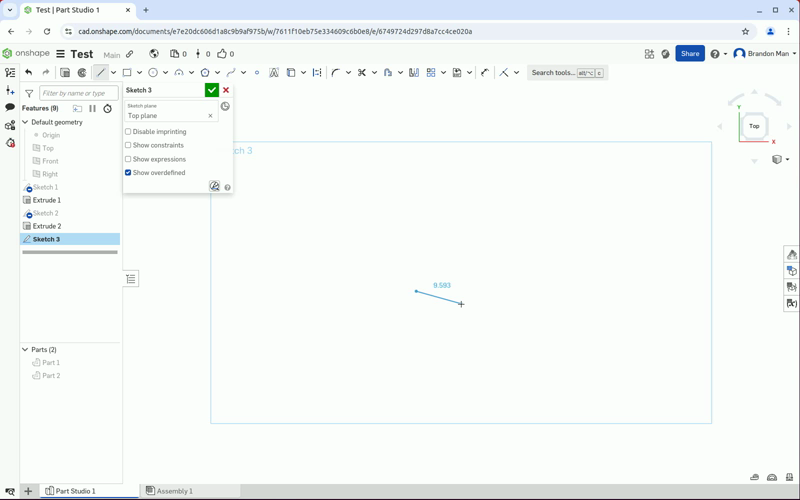
click(461, 303)
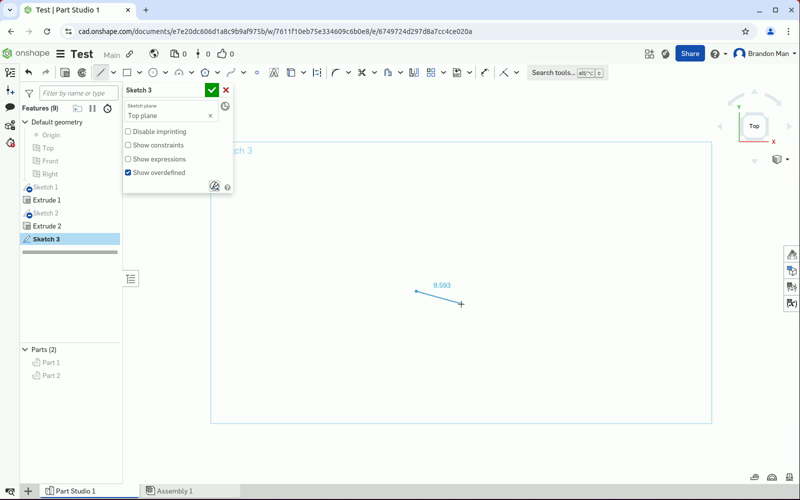
key_up(shift)
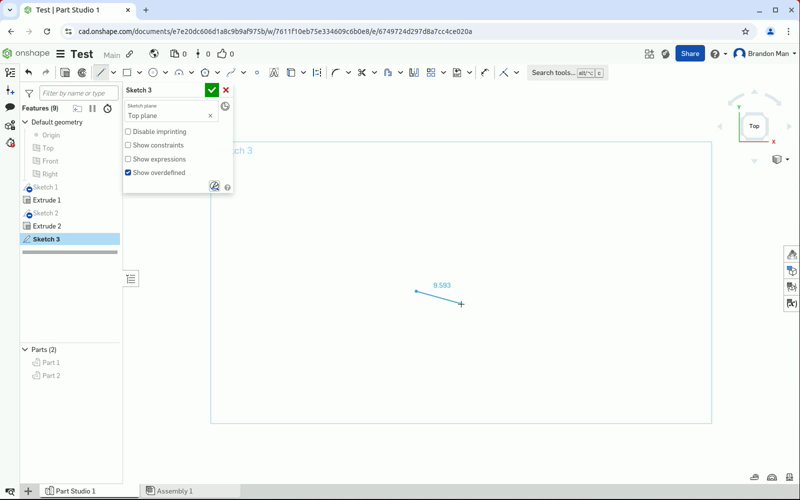
key(esc)
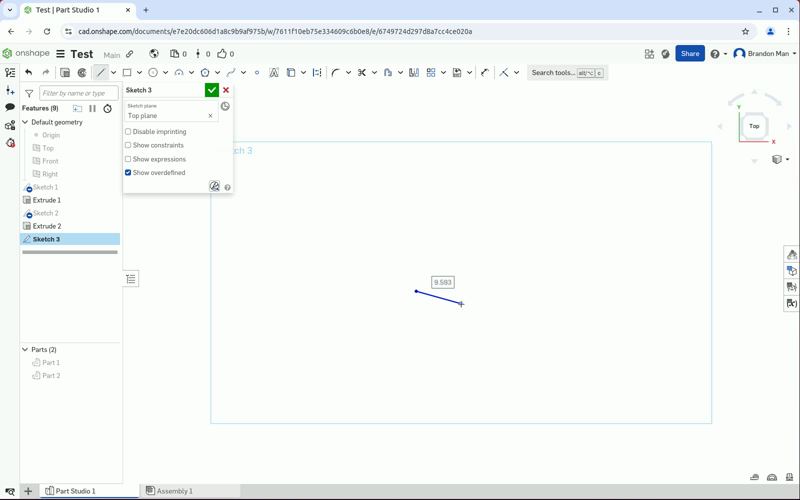
key(a)
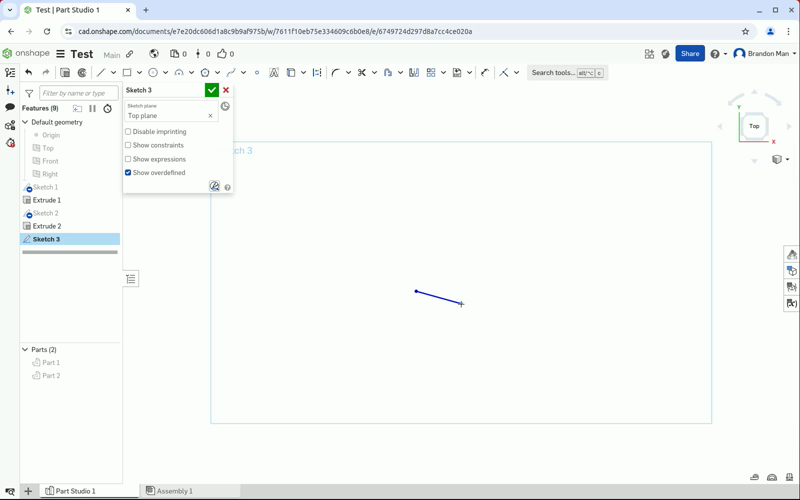
mouse_move(461, 303)
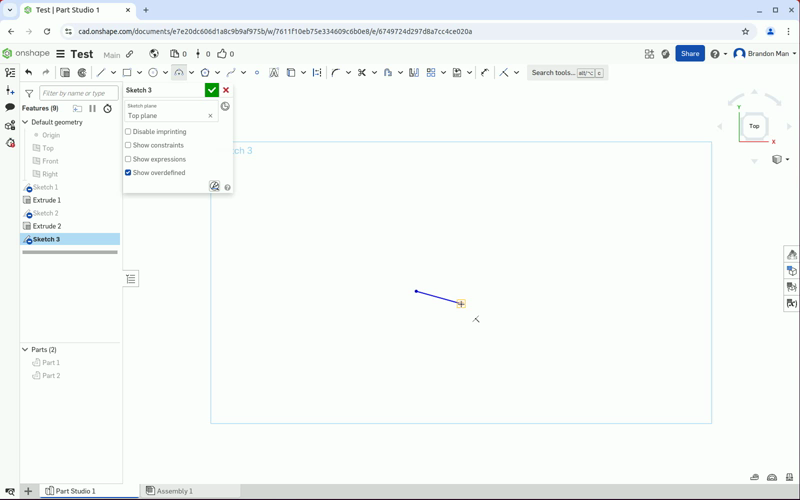
click(461, 303)
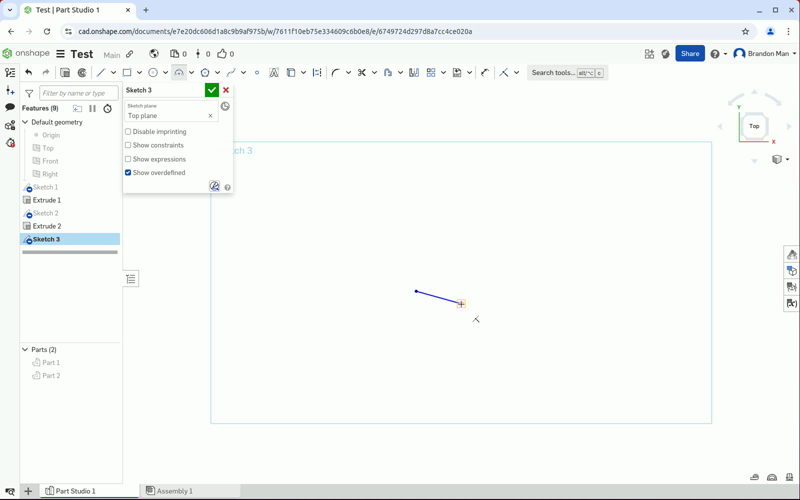
key_down(shift)
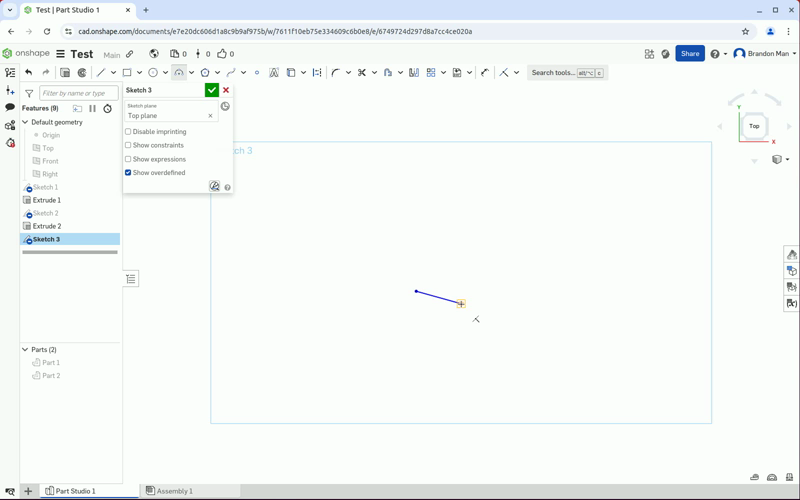
mouse_move(461, 261)
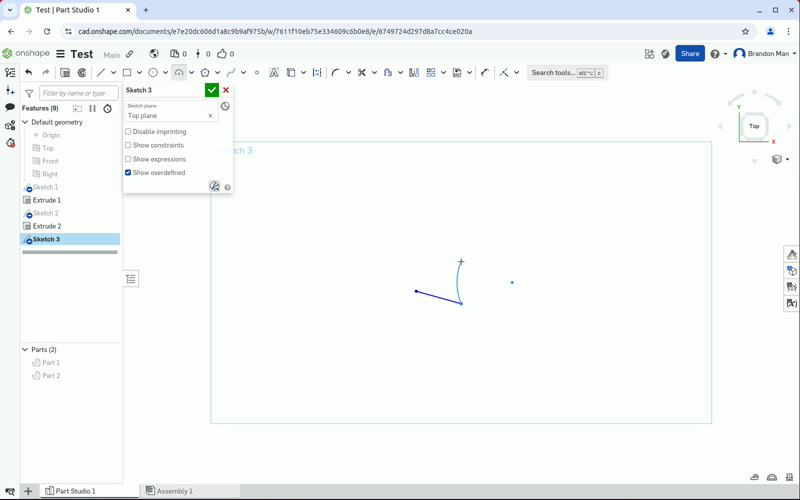
click(461, 261)
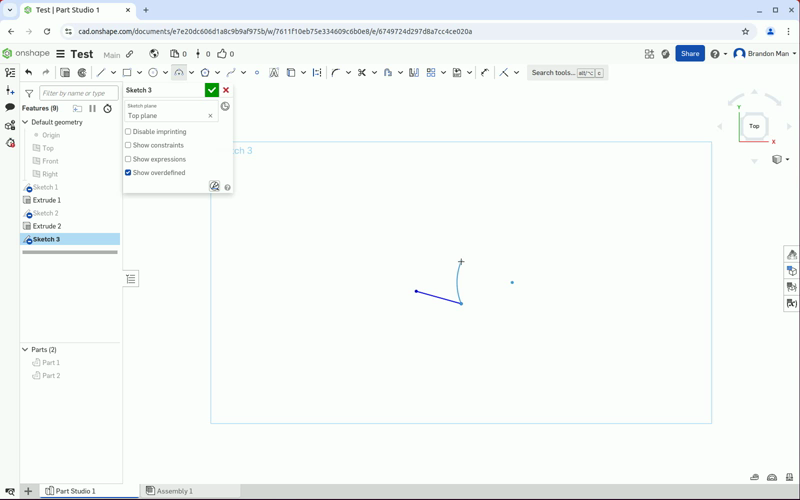
mouse_move(448, 282)
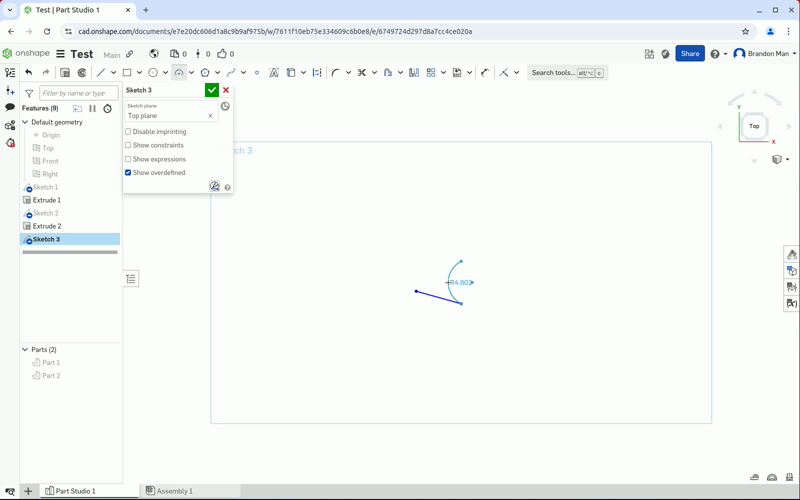
click(448, 282)
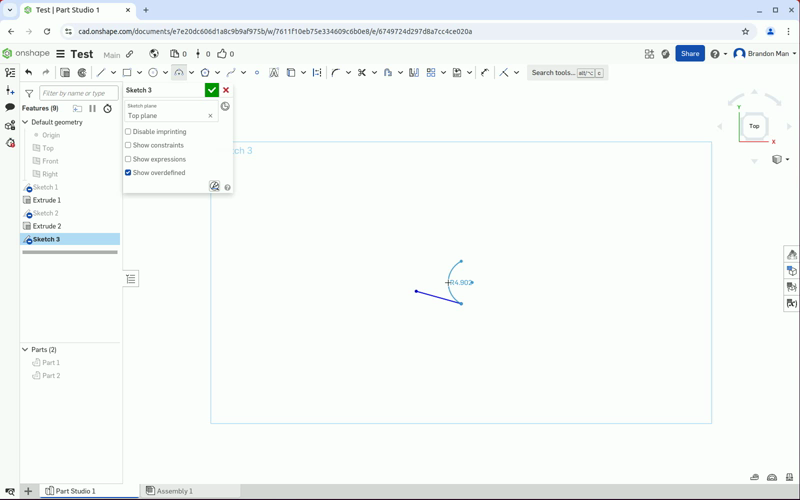
key_up(shift)
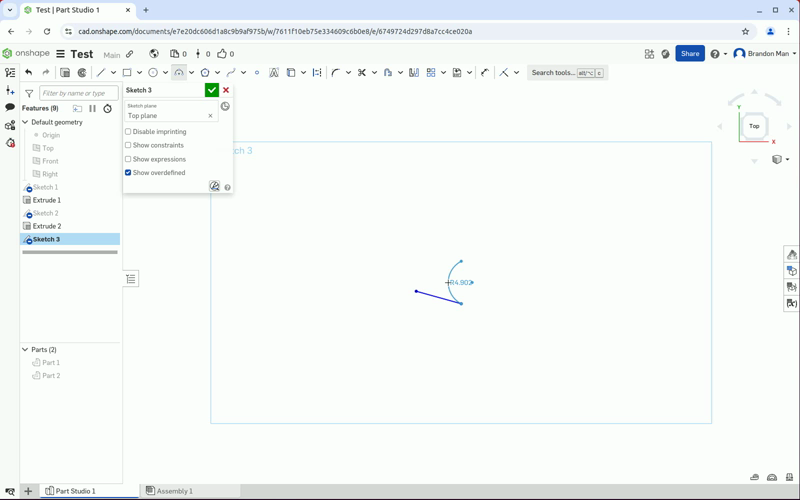
key(esc)
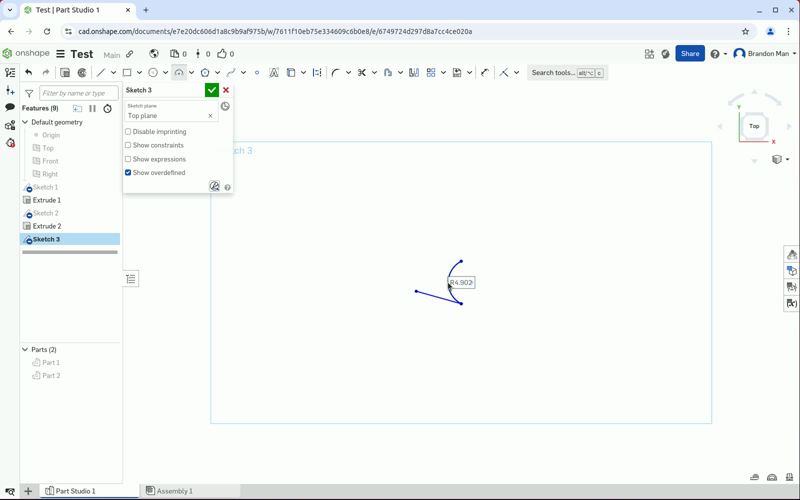
key(l)
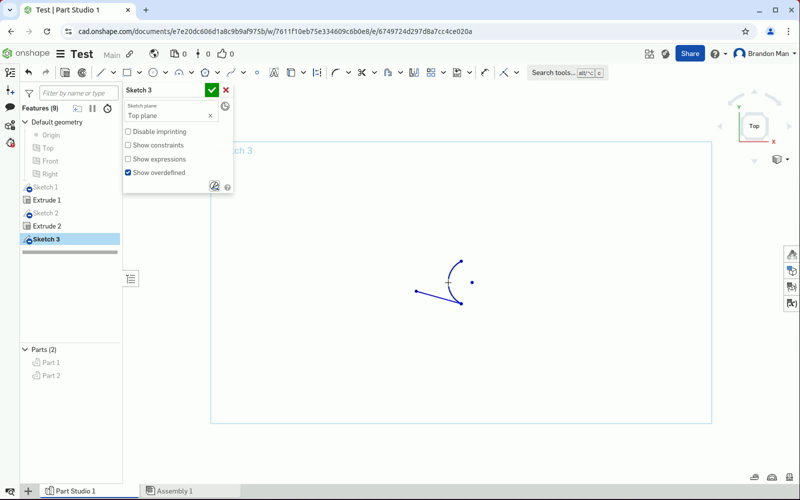
mouse_move(461, 261)
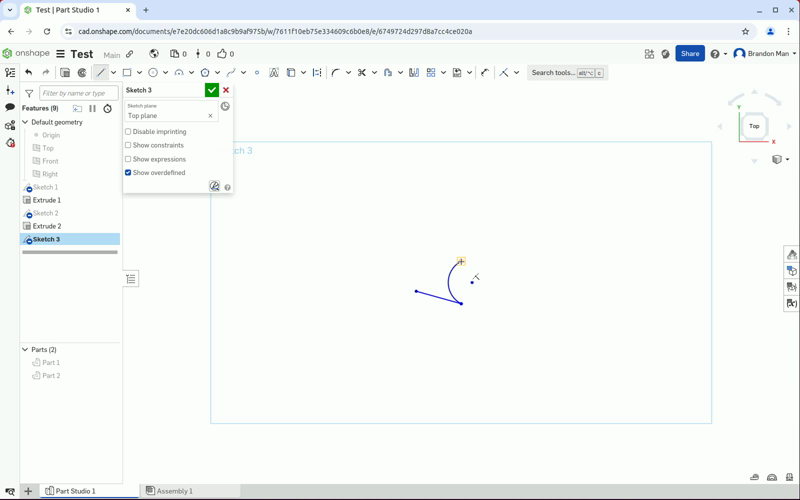
click(461, 261)
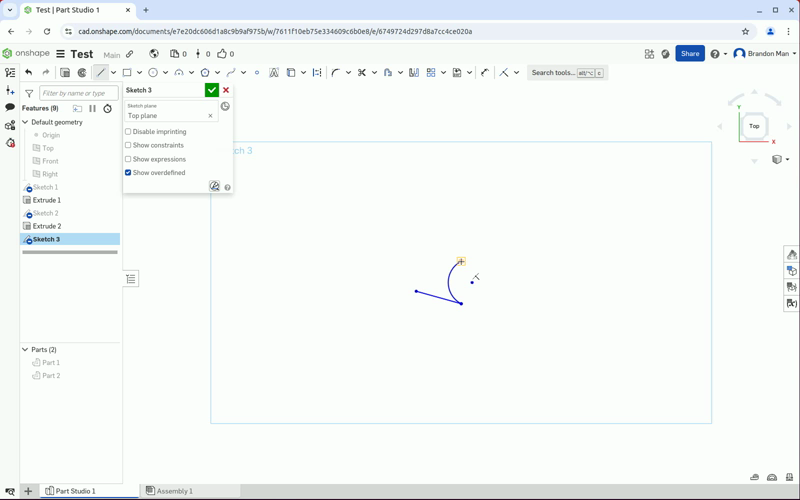
key_down(shift)
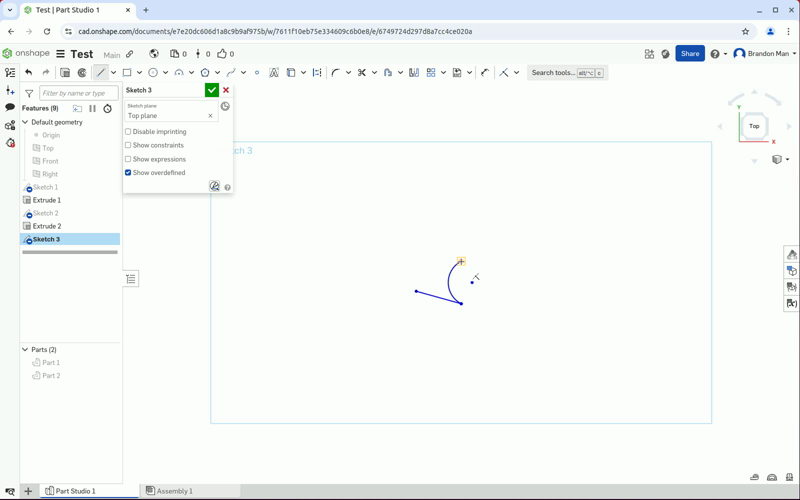
mouse_move(491, 261)
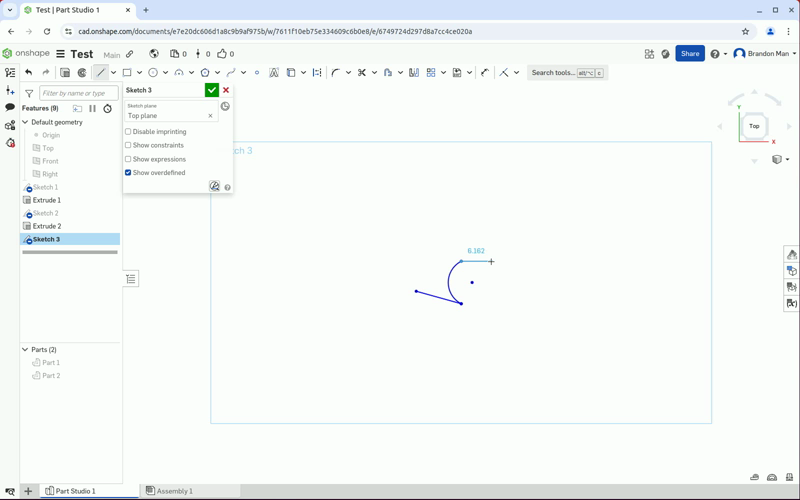
mouse_move(416, 273)
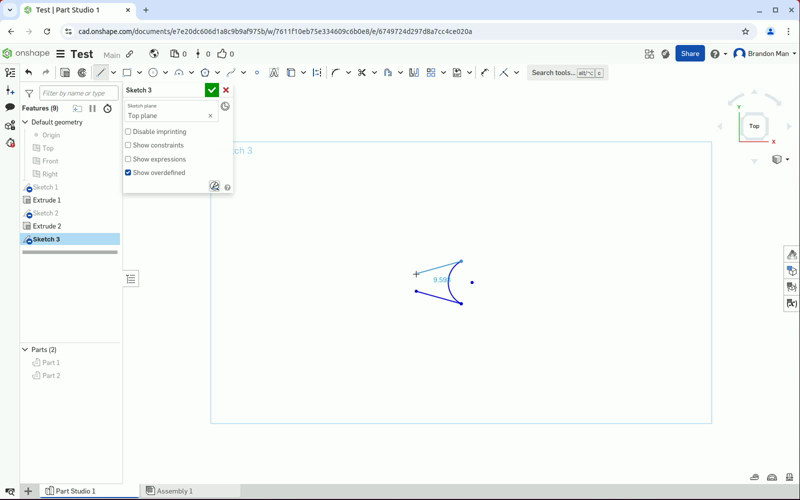
click(416, 273)
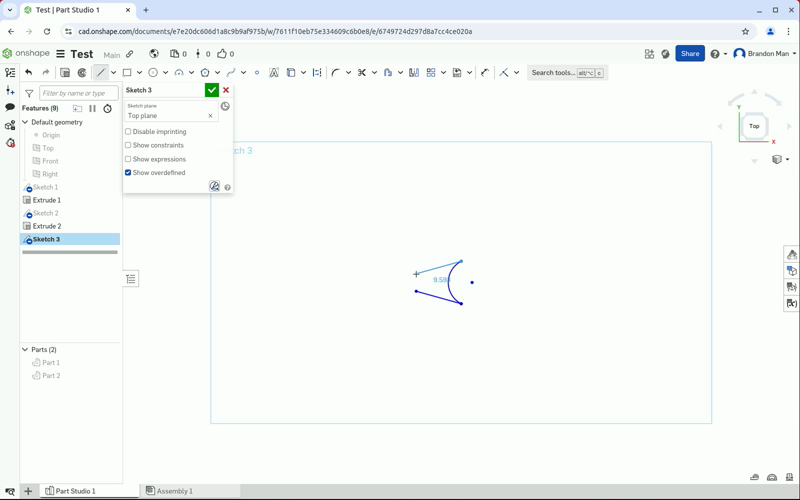
key_up(shift)
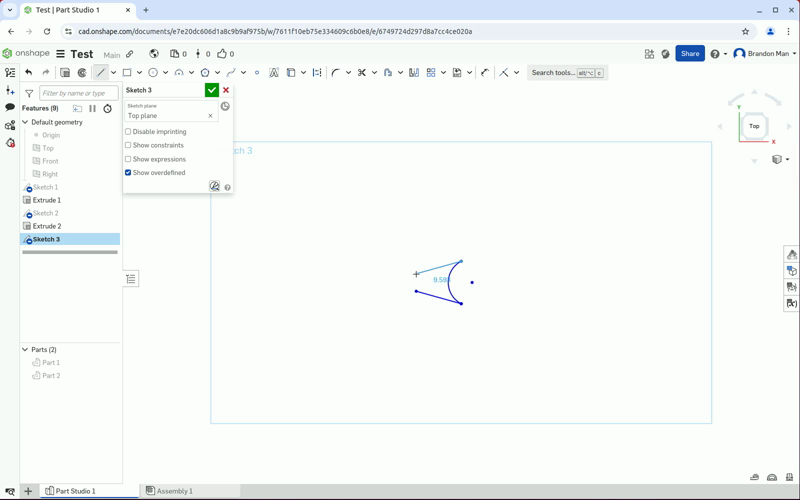
key(esc)
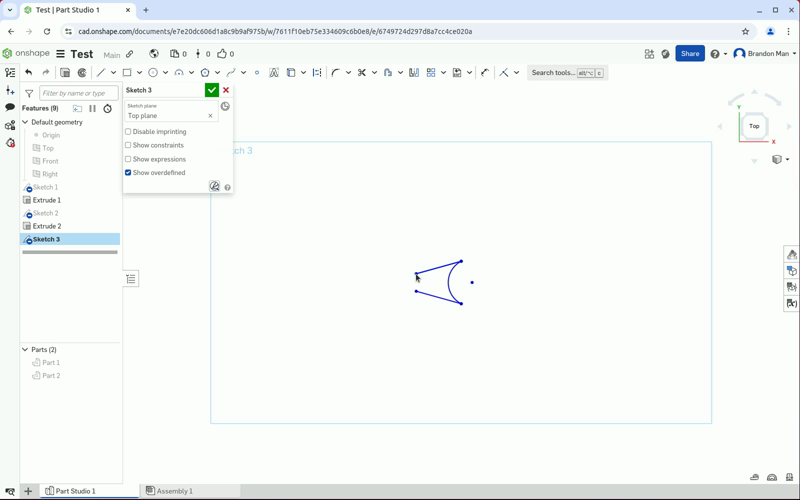
key(a)
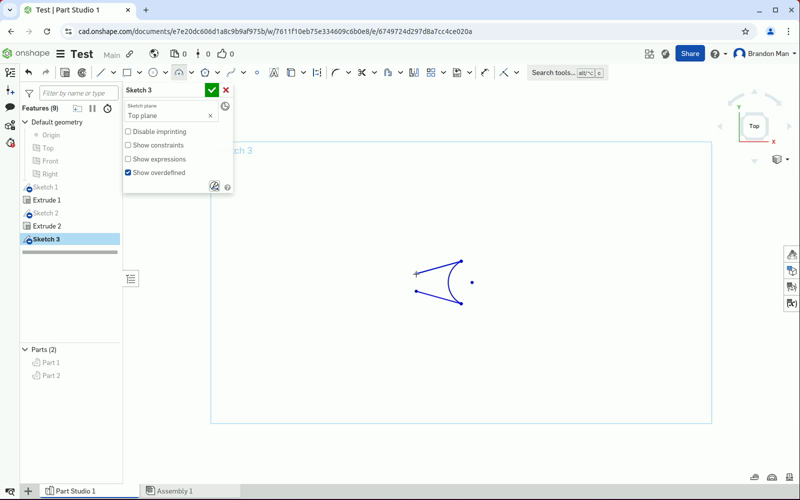
mouse_move(416, 273)
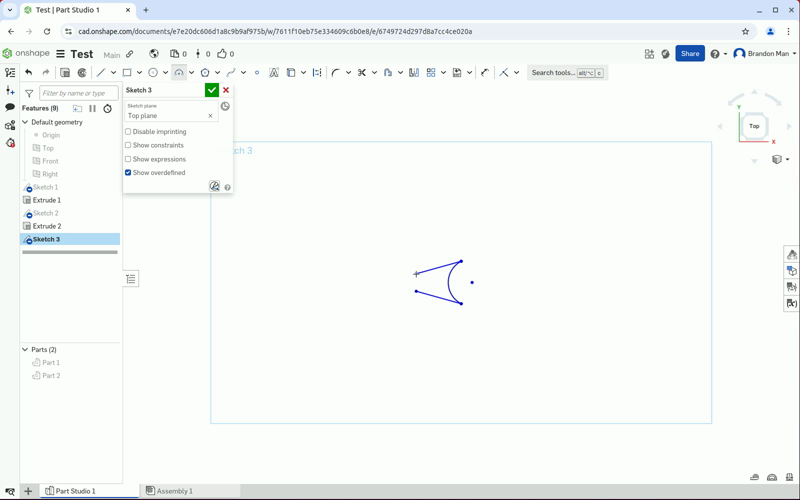
click(416, 273)
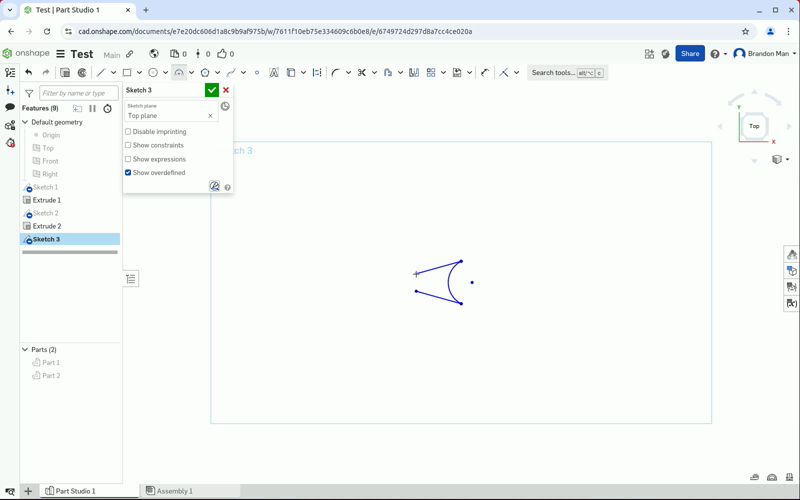
mouse_move(416, 291)
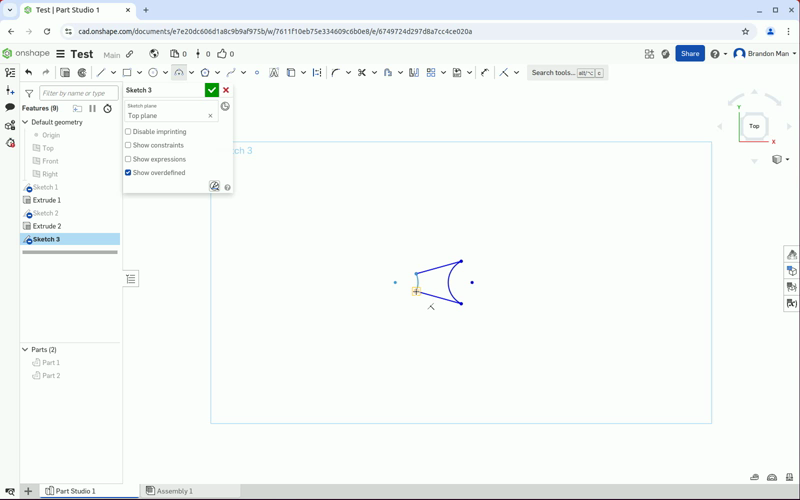
click(416, 291)
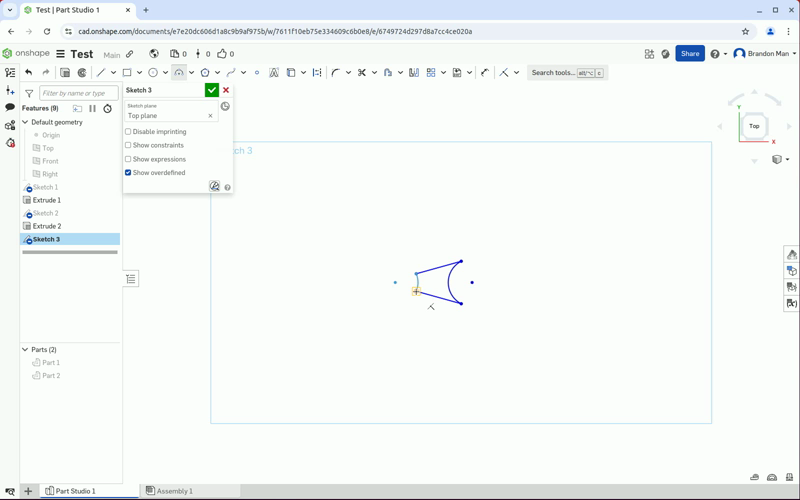
key_down(shift)
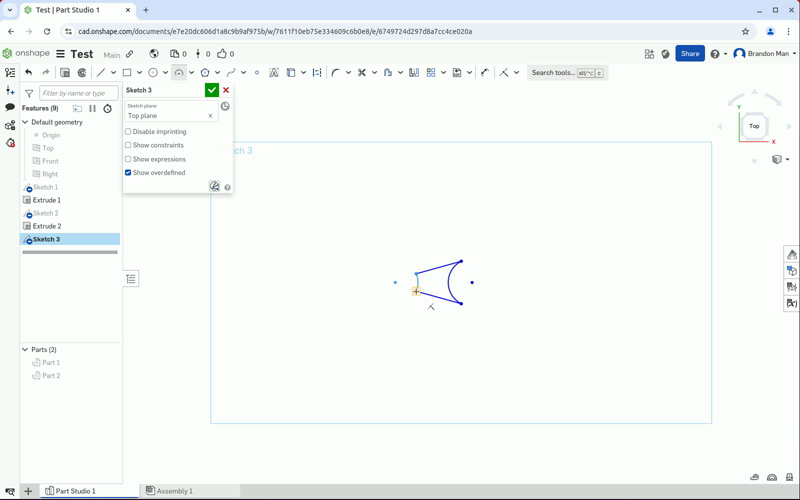
mouse_move(427, 282)
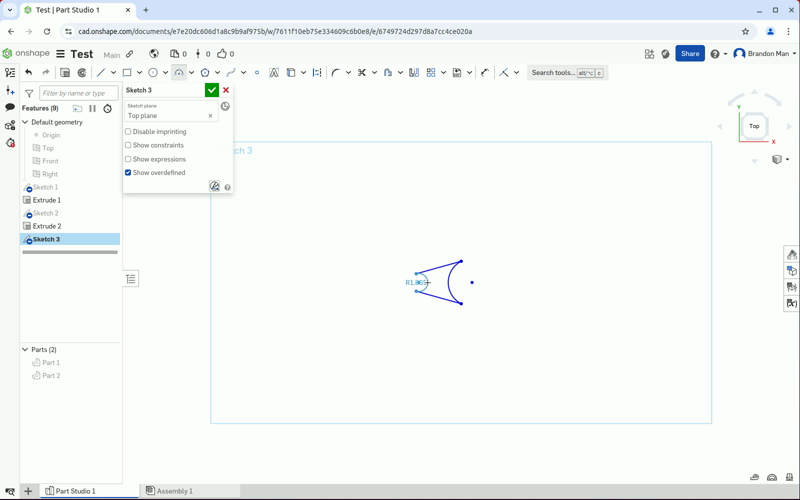
click(427, 282)
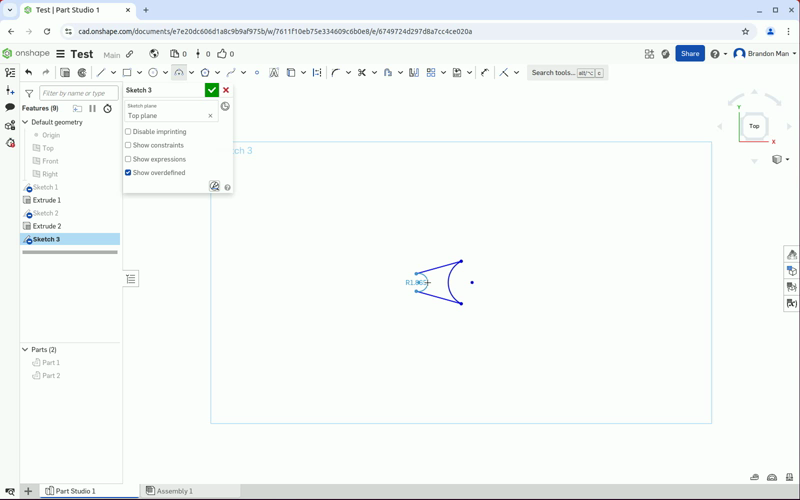
key_up(shift)
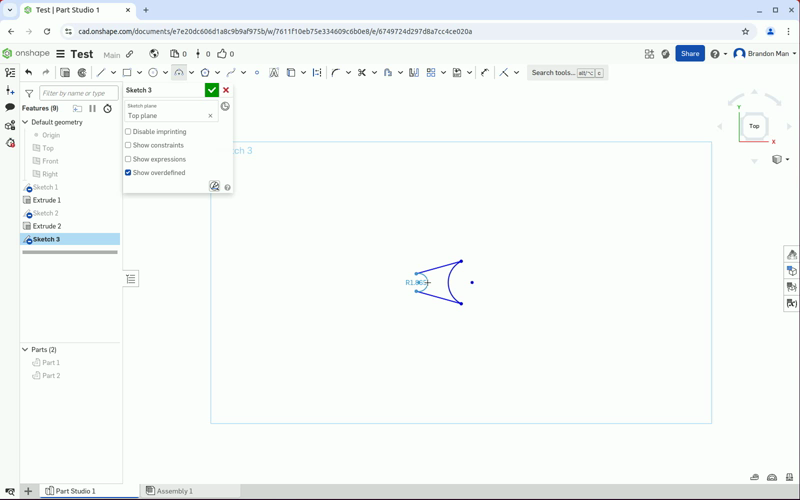
key(esc)
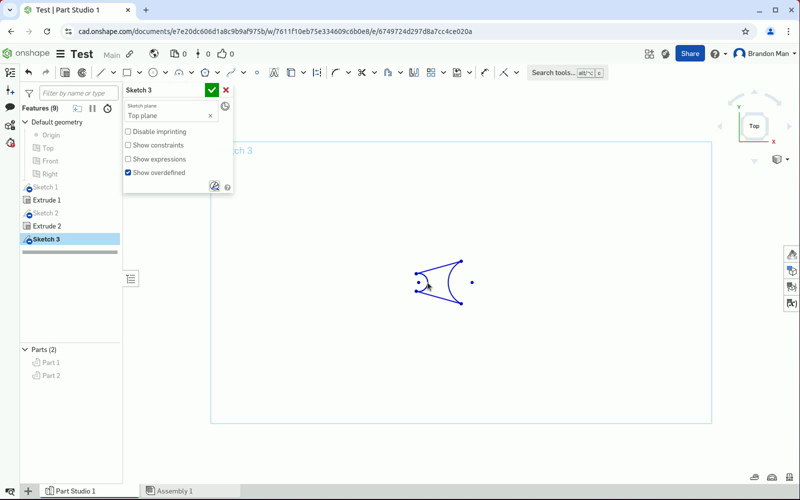
mouse_move(425, 272)
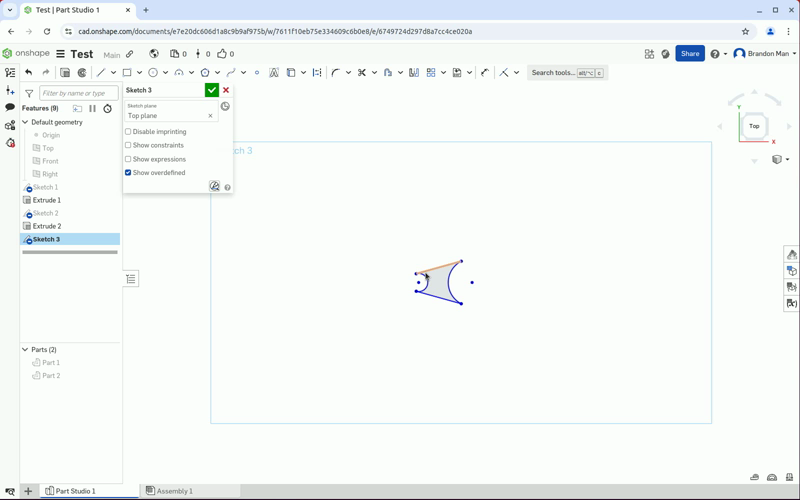
scroll(6)
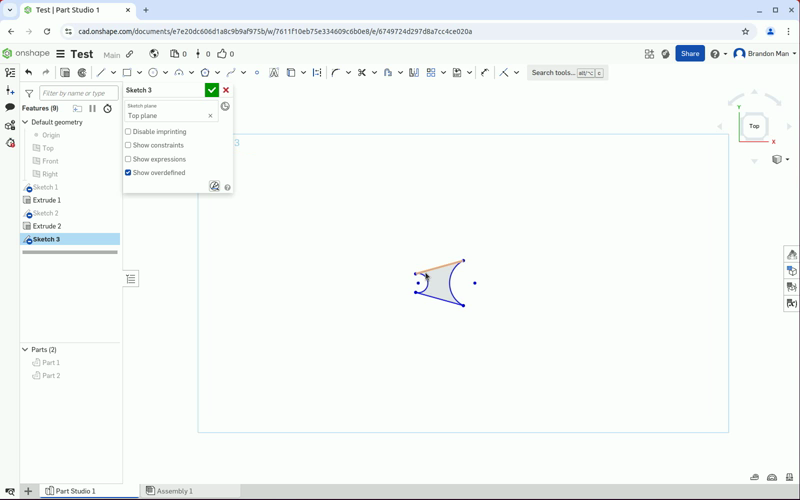
scroll(6)
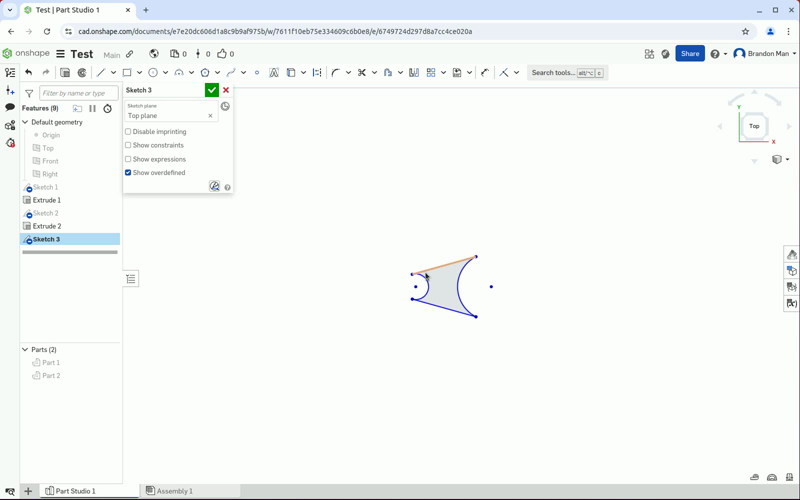
scroll(6)
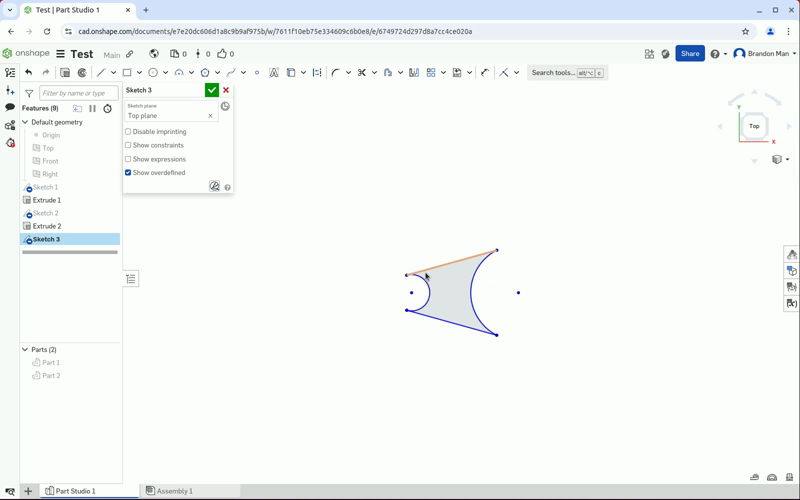
scroll(6)
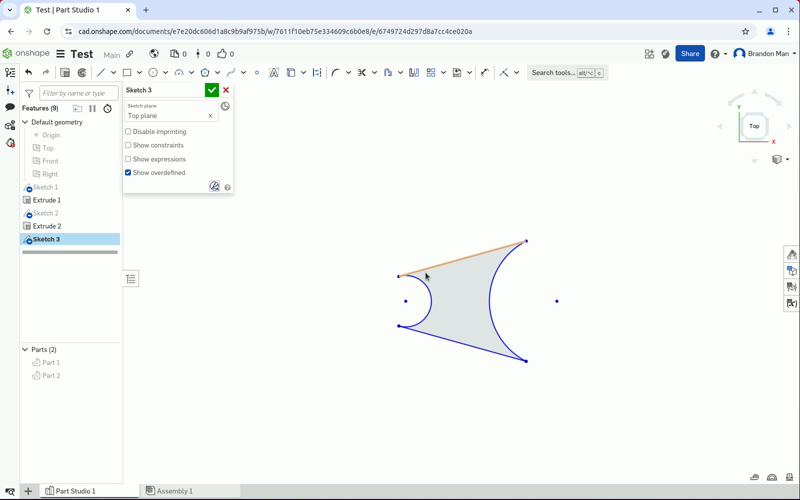
scroll(6)
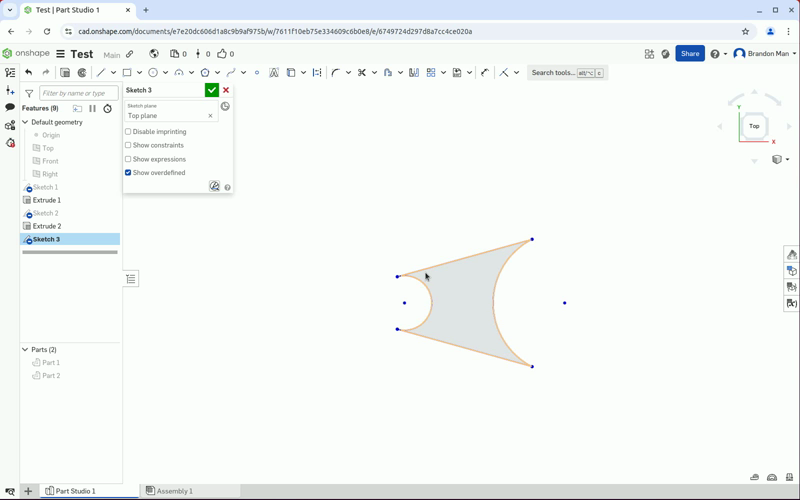
scroll(6)
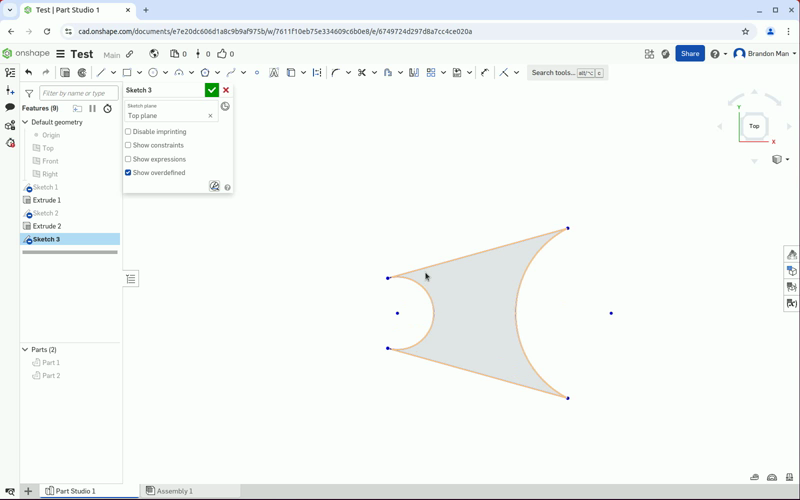
scroll(6)
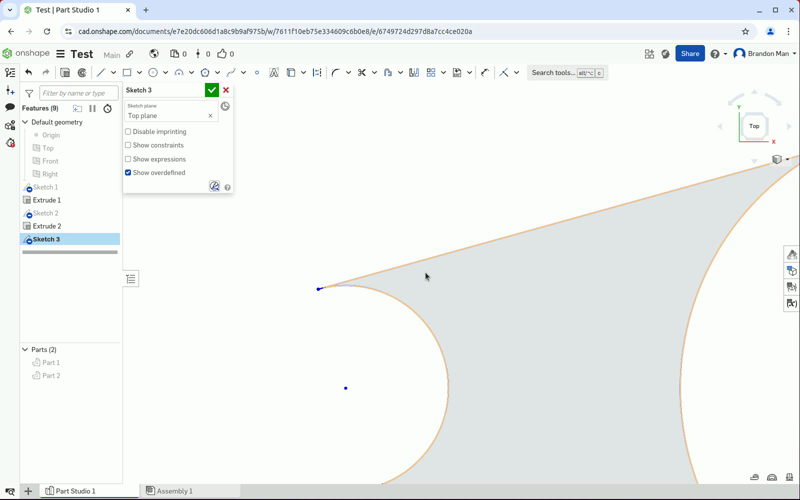
click(425, 272)
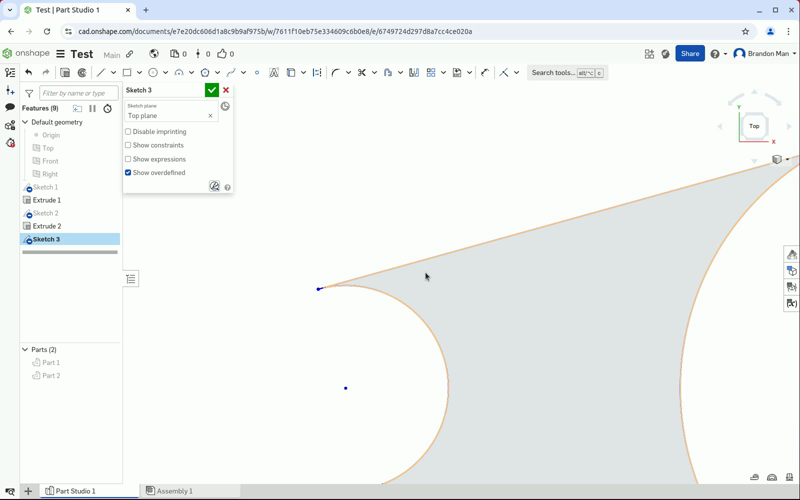
scroll(-6)
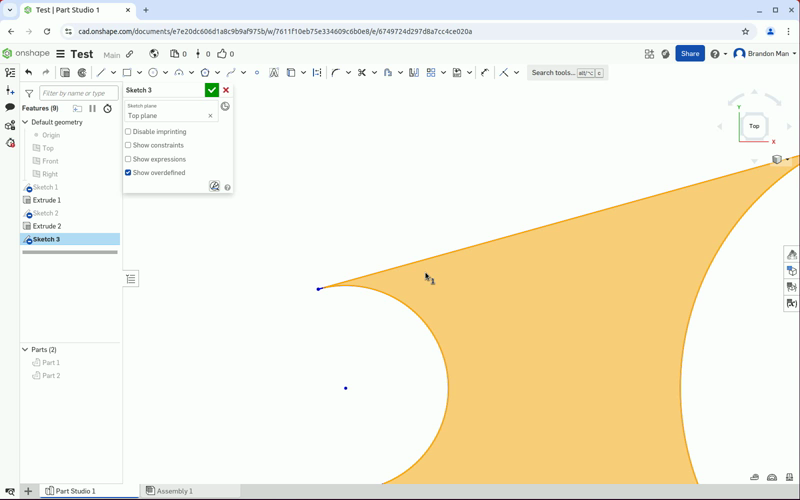
scroll(-6)
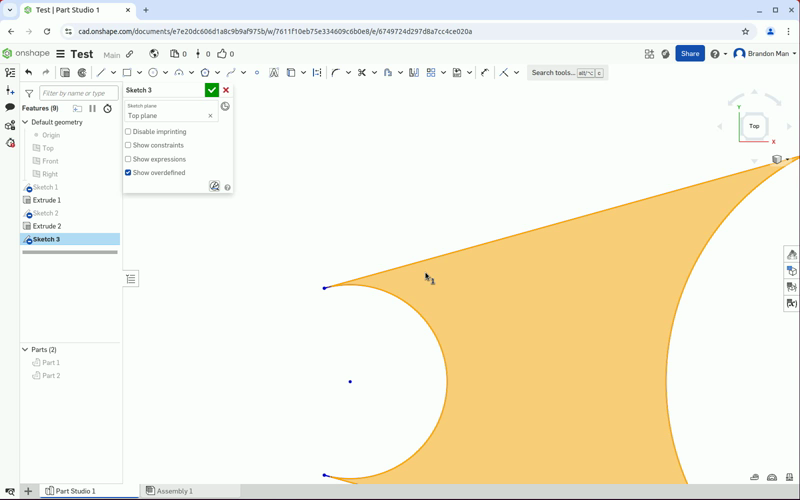
scroll(-6)
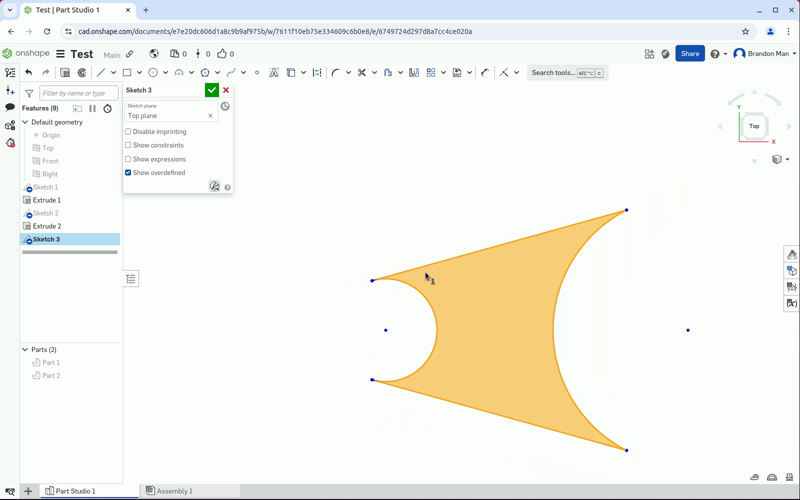
scroll(-6)
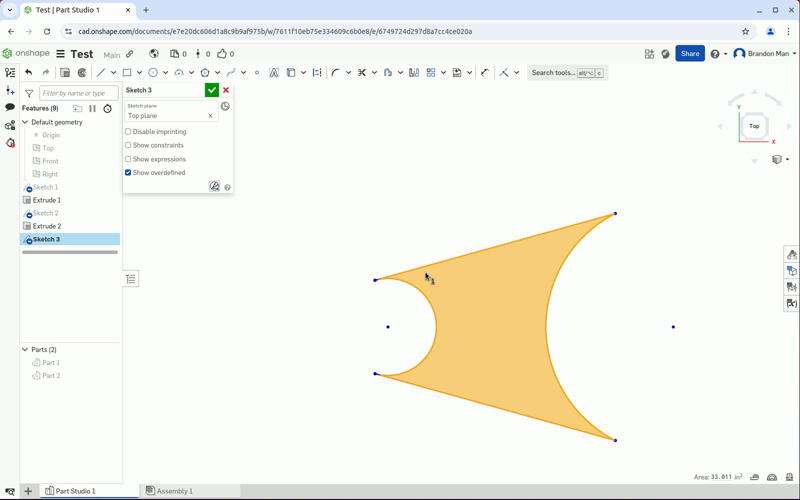
scroll(-6)
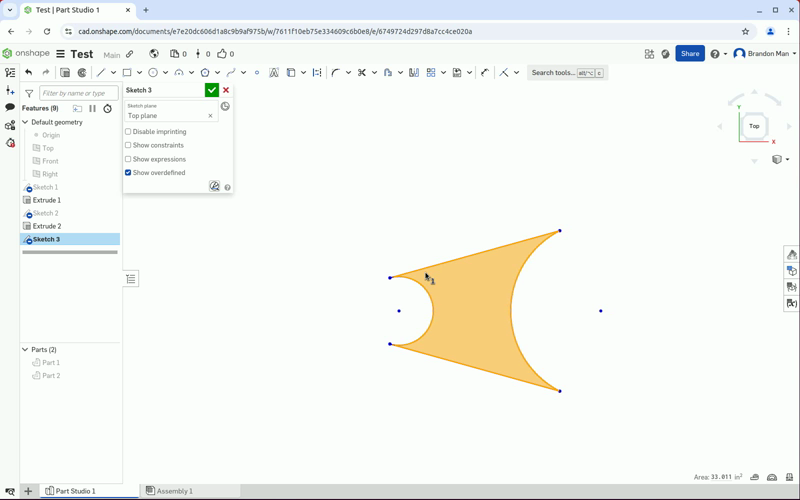
scroll(-6)
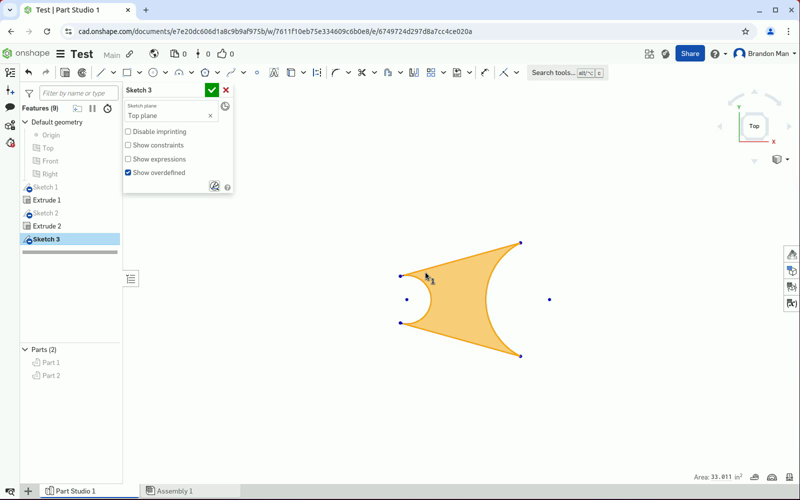
scroll(-6)
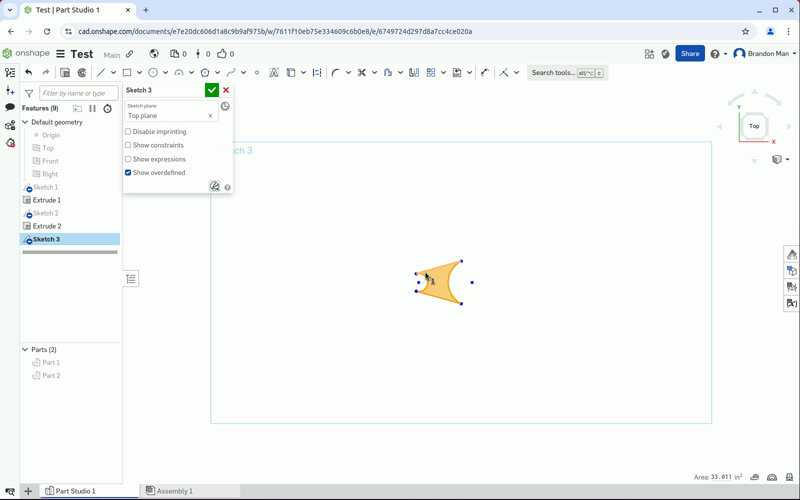
mouse_move(73, 352)
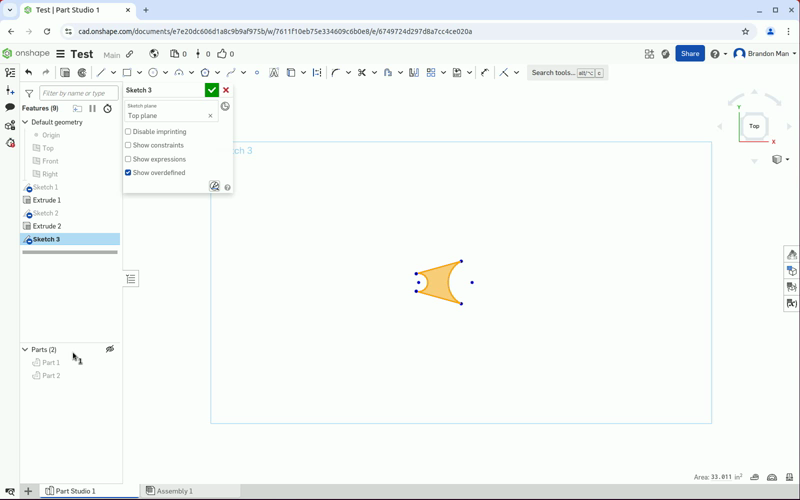
key(shift+y)
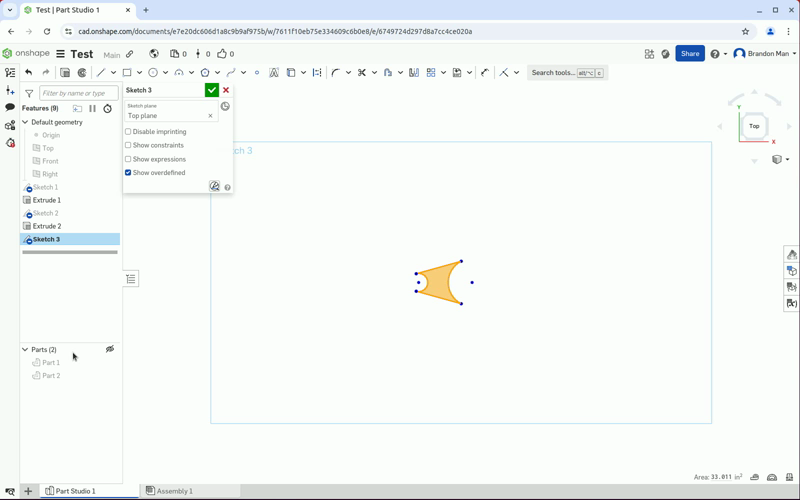
key(shift+e)
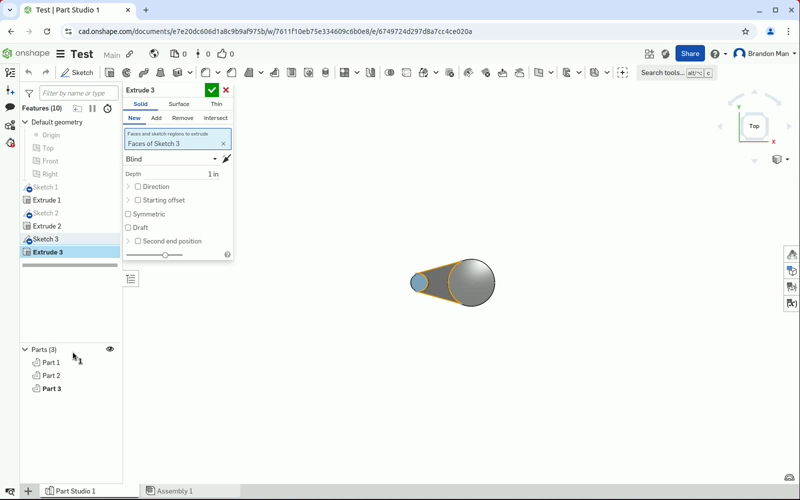
mouse_move(143, 106)
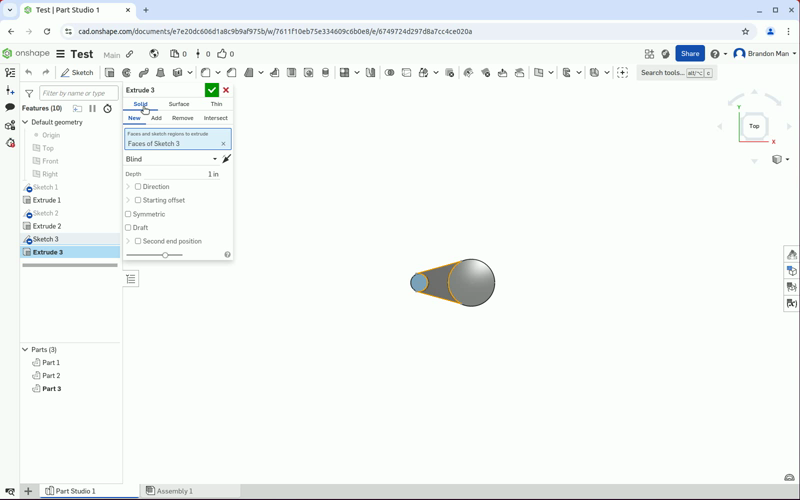
click(143, 106)
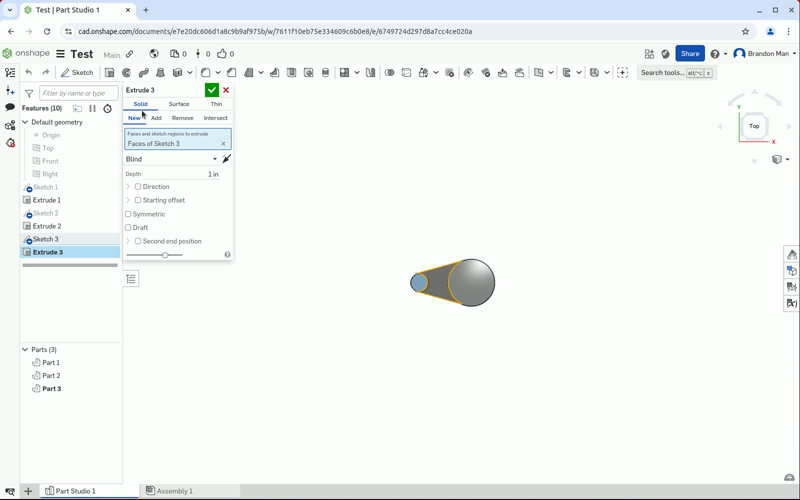
mouse_move(137, 120)
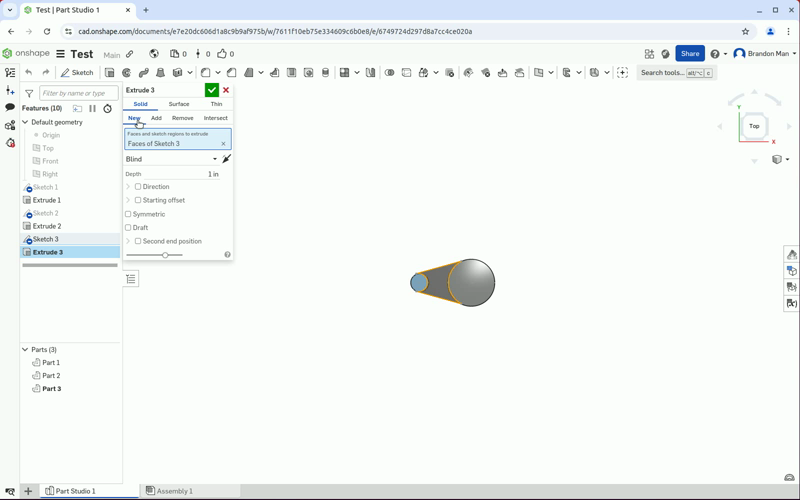
click(137, 120)
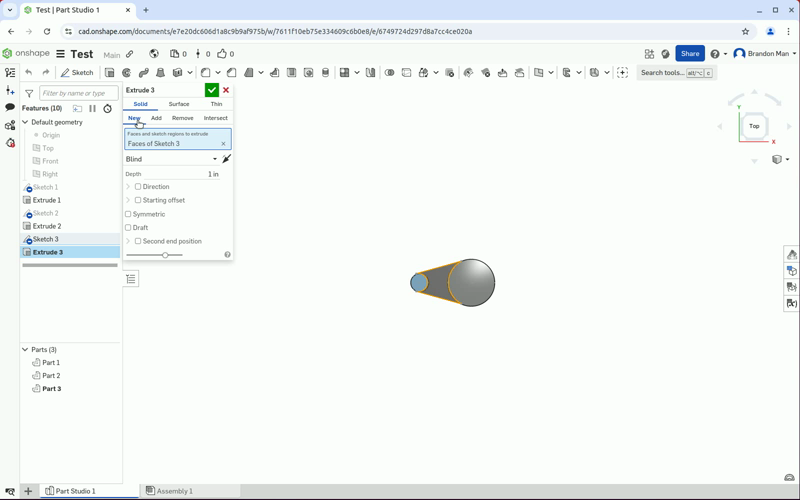
key(tab, 4)
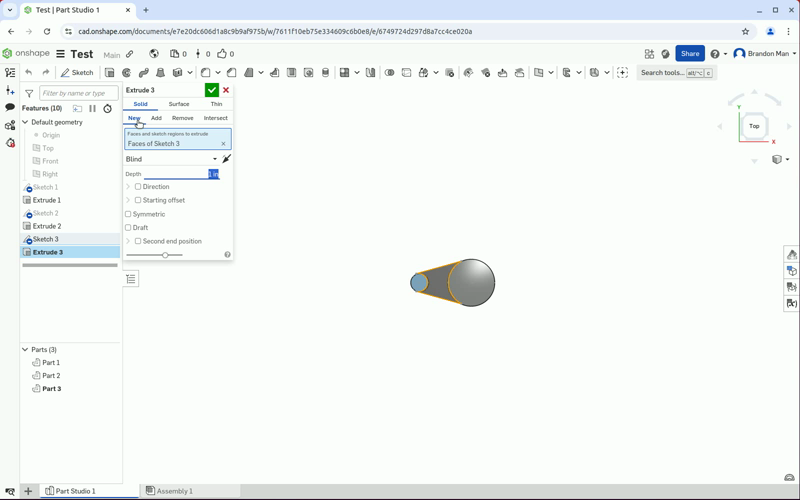
text(23.108)
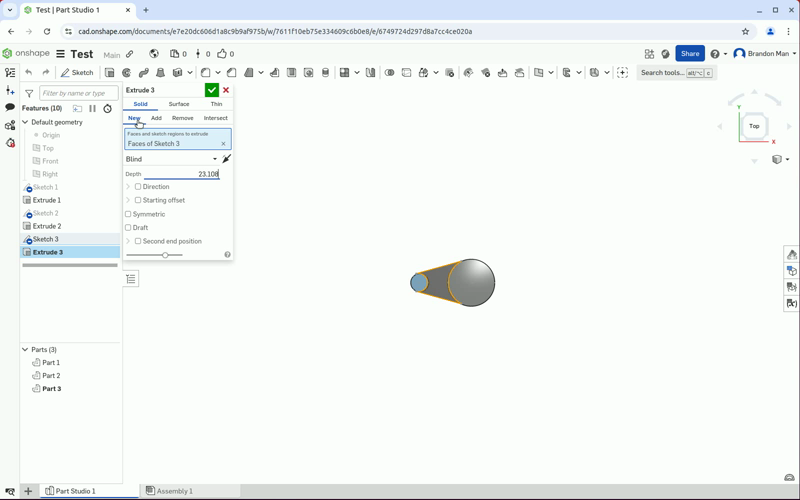
key(enter)
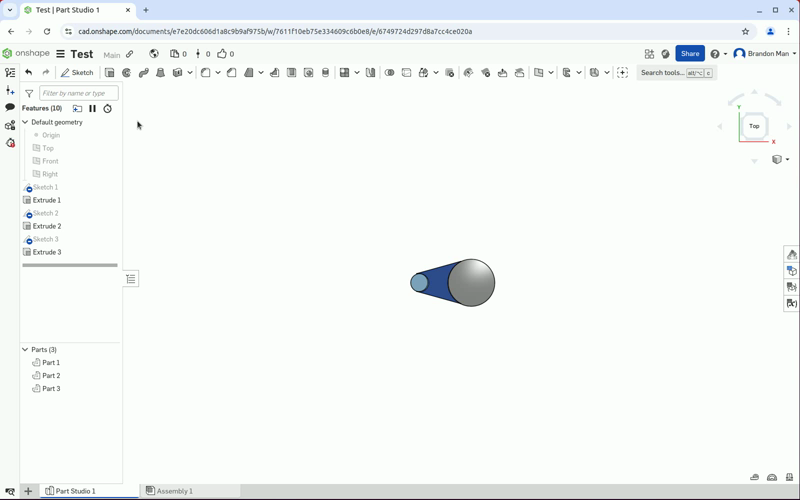
key(shift+h)
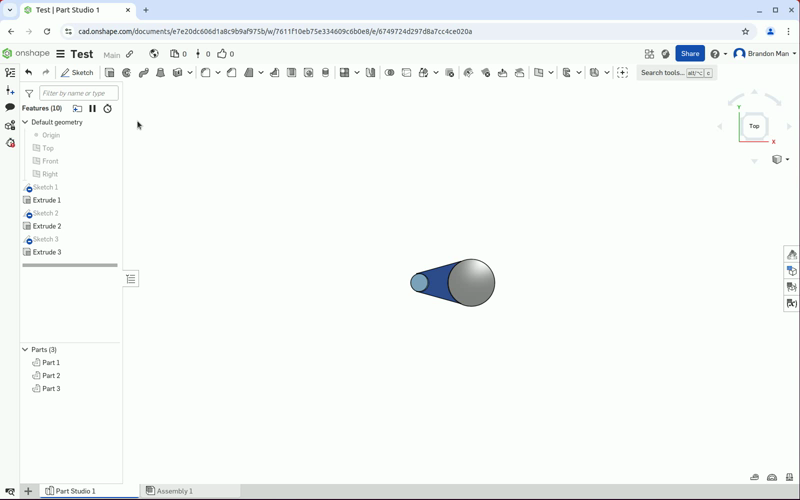
key(shift+h)
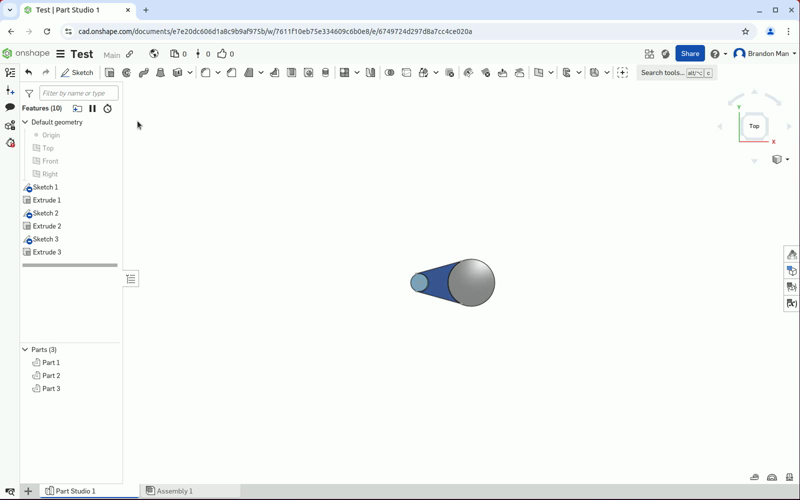
key(shift+7)
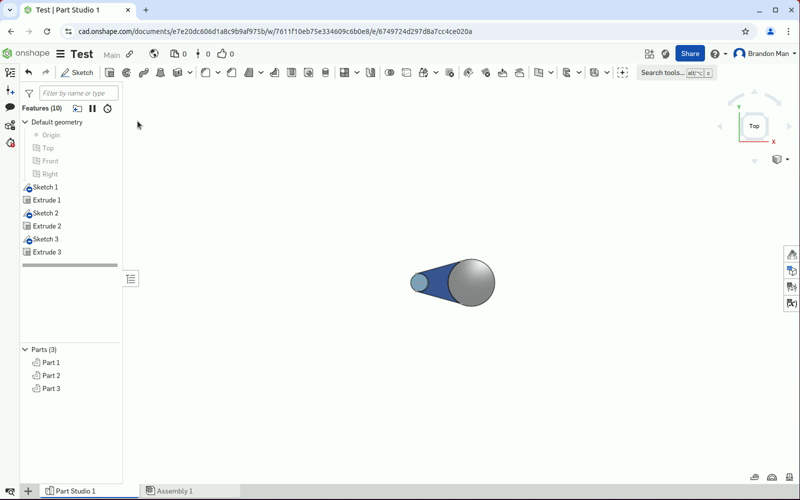
key(up, 3)
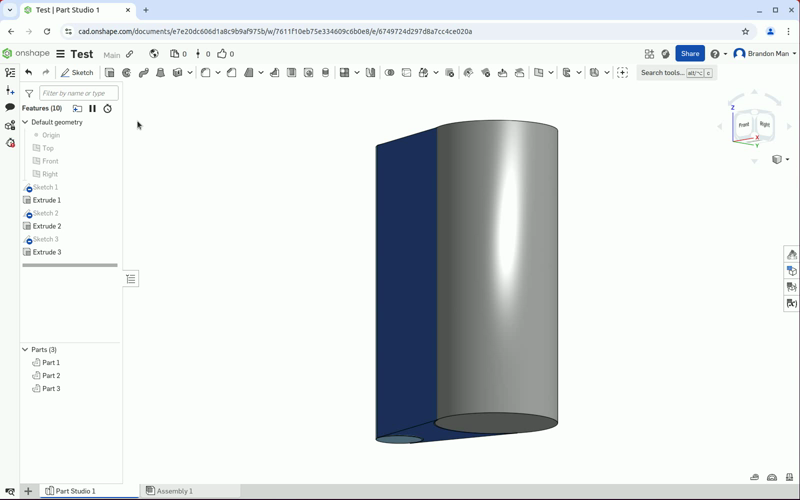
key(left, 3)
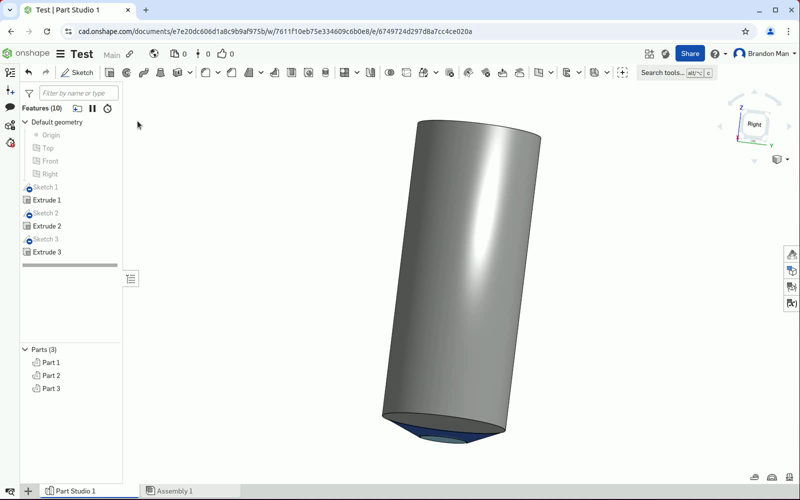
key(right, 3)
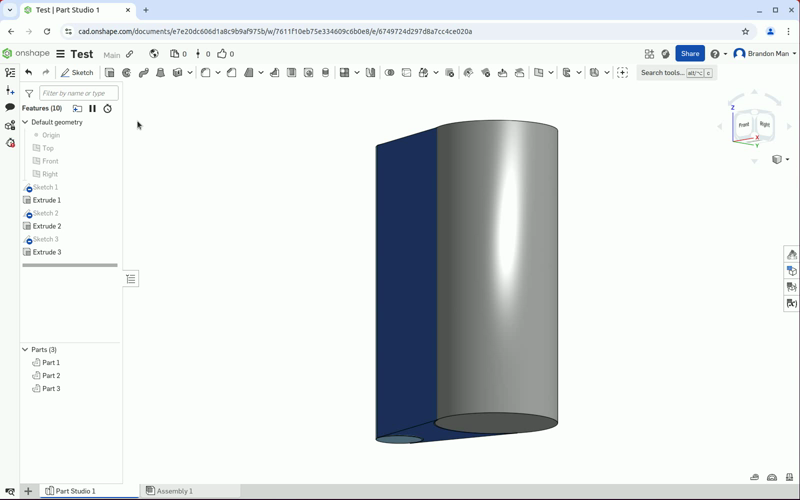
key(down, 3)
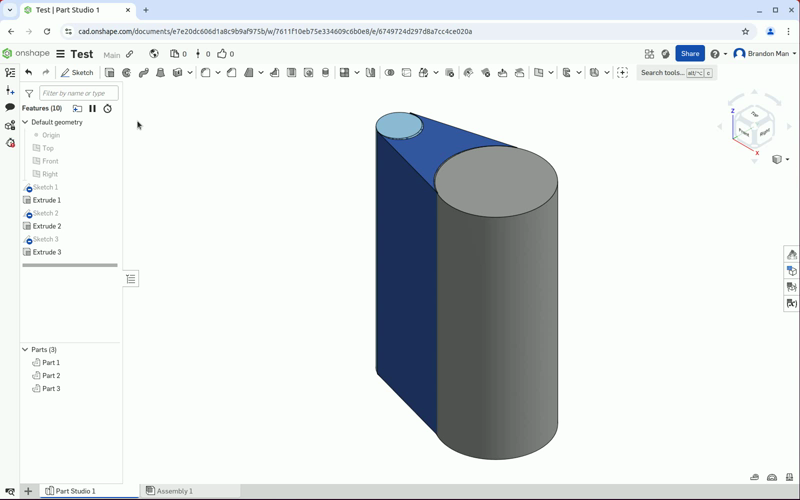
mouse_move(73, 189)
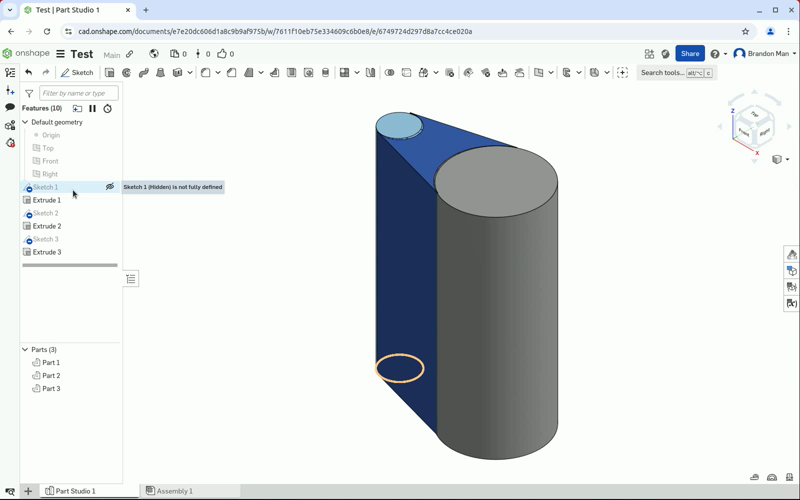
click(73, 189)